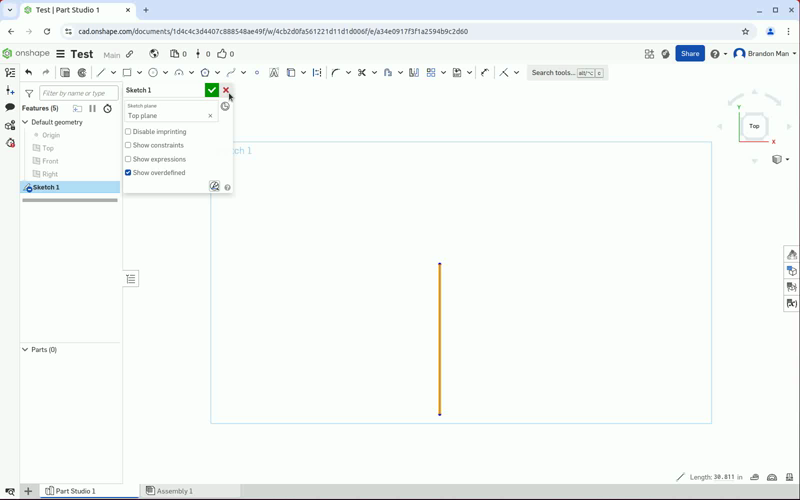
key(shift+h)
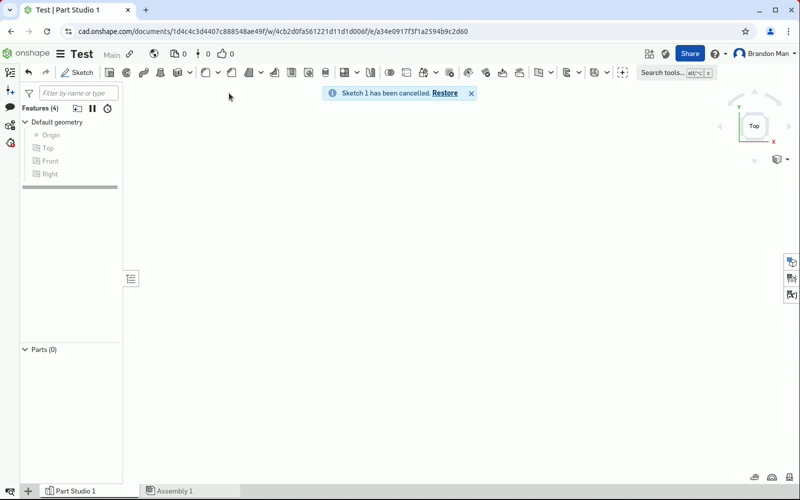
mouse_move(73, 352)
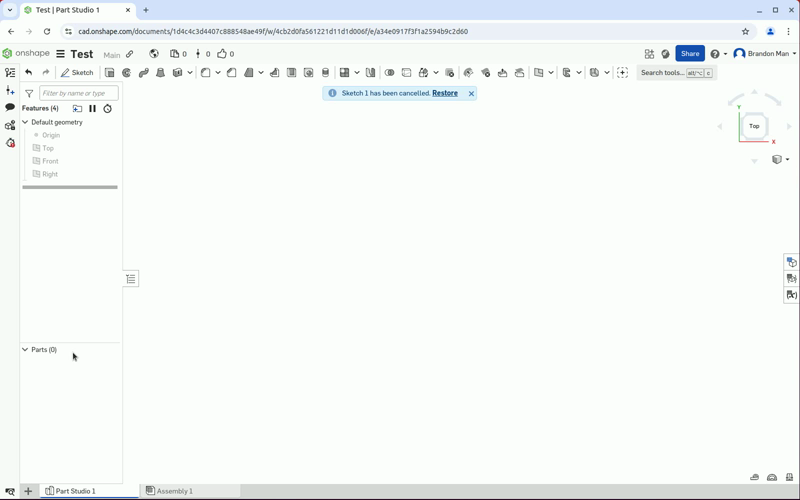
key(y)
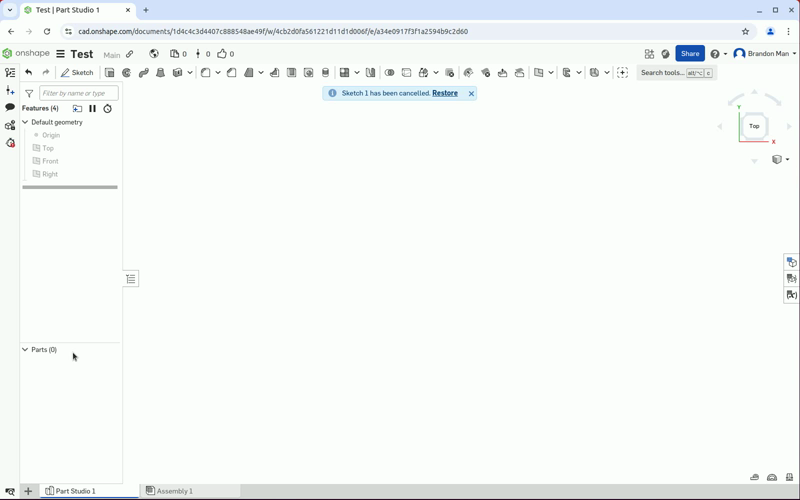
key(shift+p)
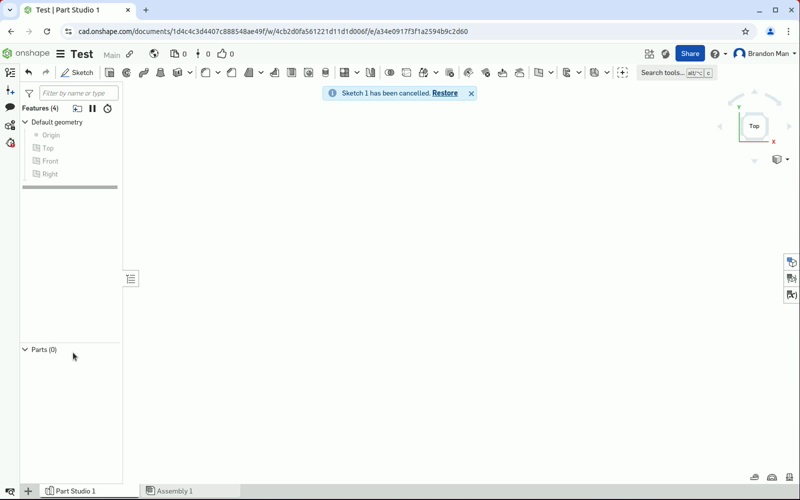
key(space)
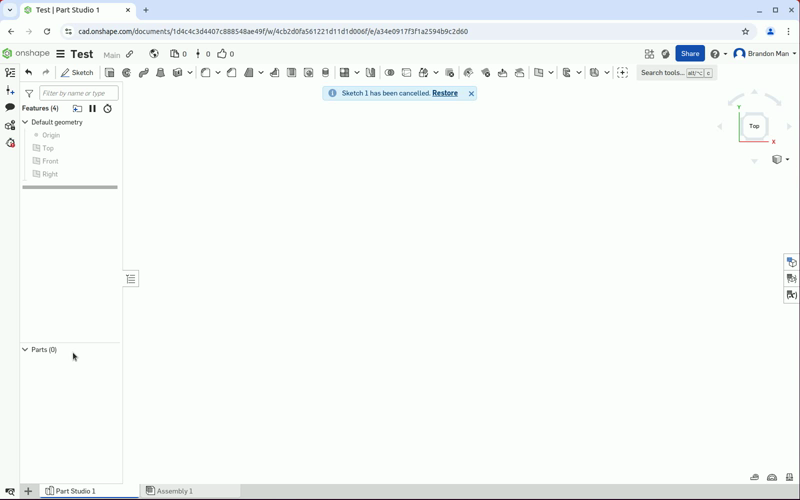
key_down(shift)
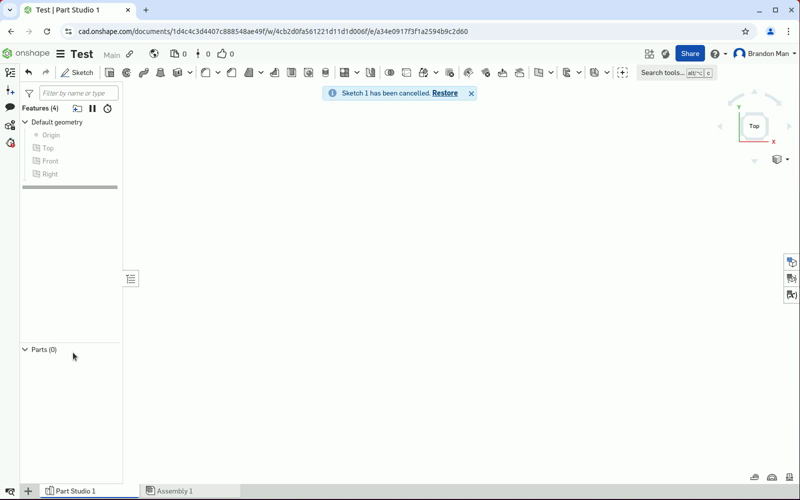
key(up)
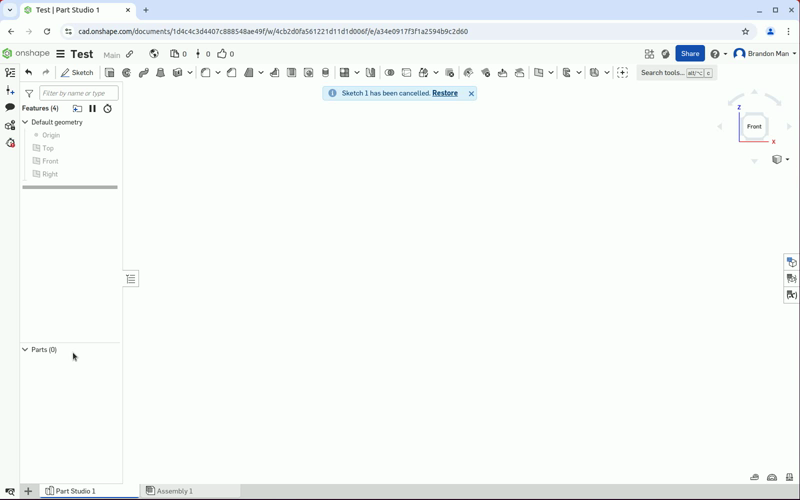
key_up(shift)
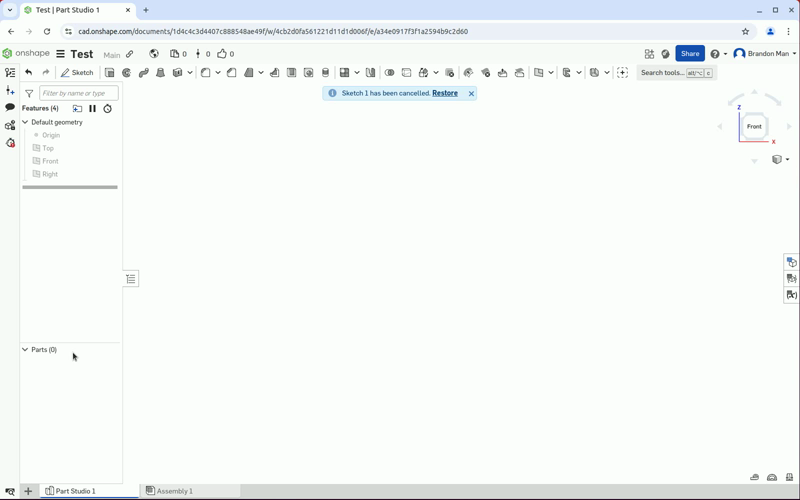
mouse_move(73, 352)
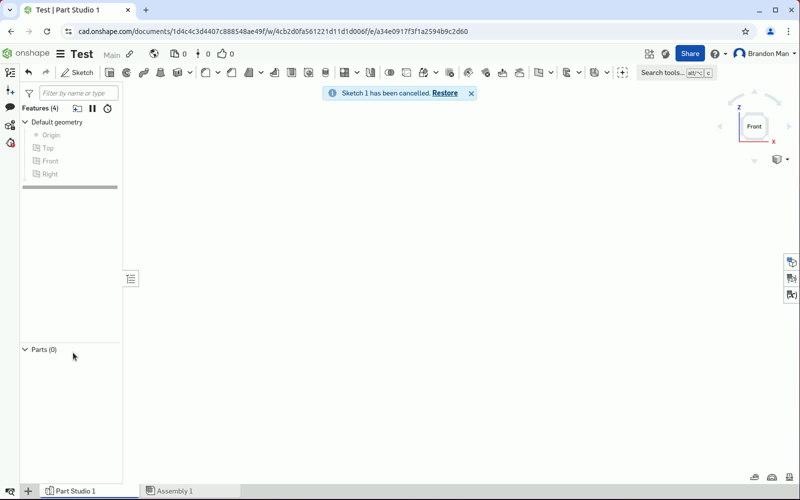
key(shift+y)
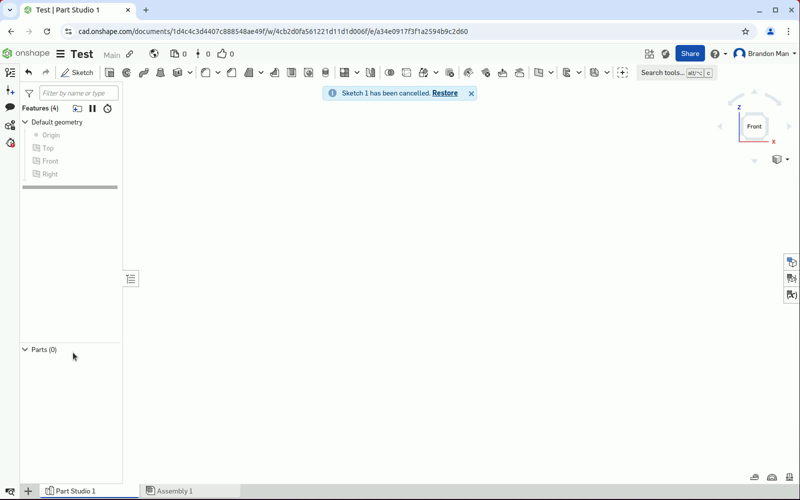
key(shift+s)
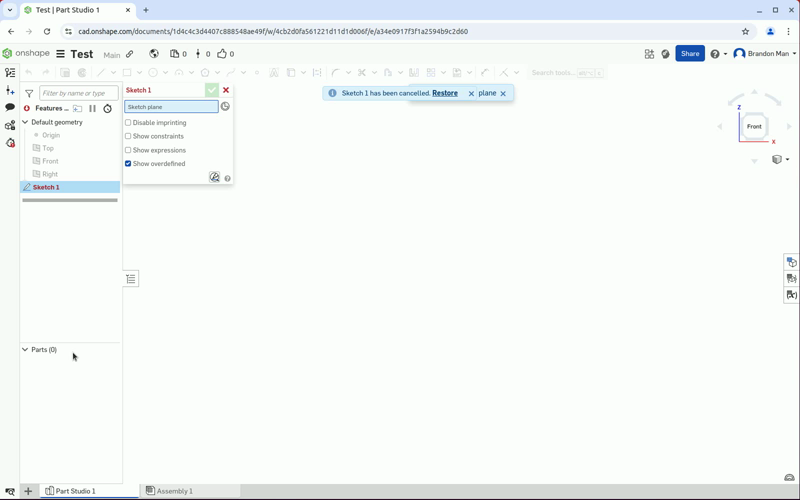
mouse_move(73, 163)
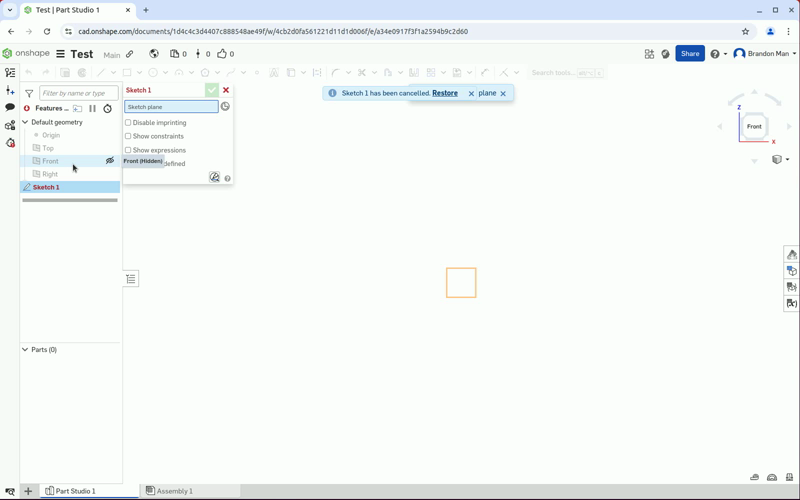
click(73, 163)
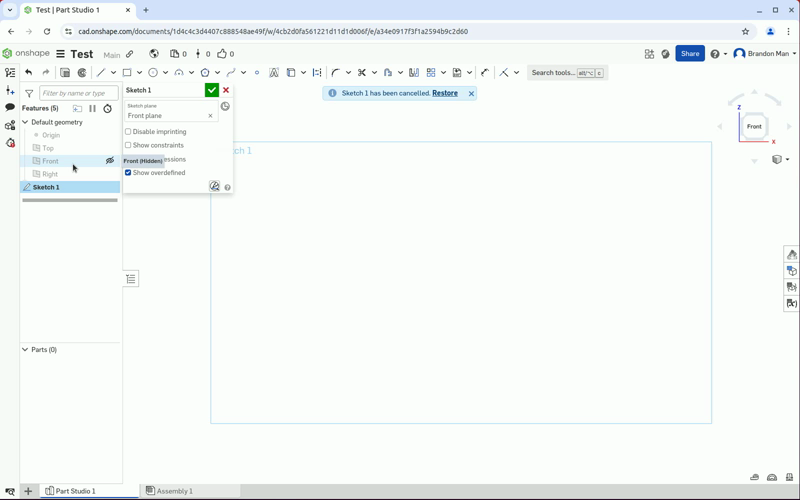
mouse_move(73, 352)
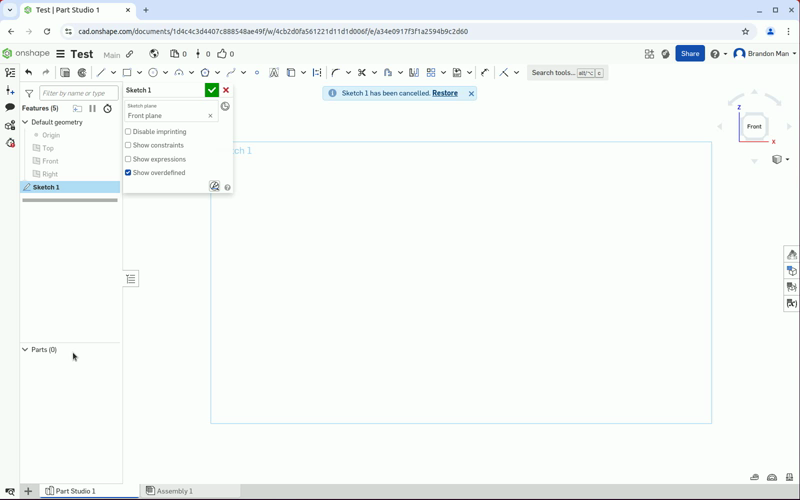
key(y)
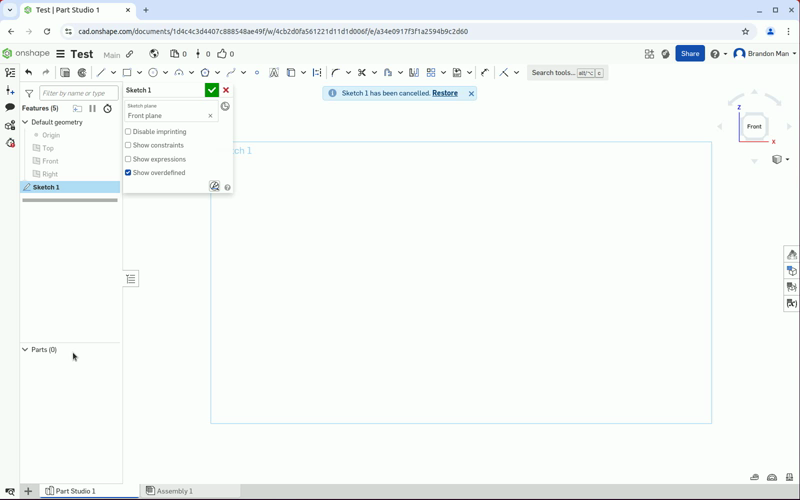
key(c)
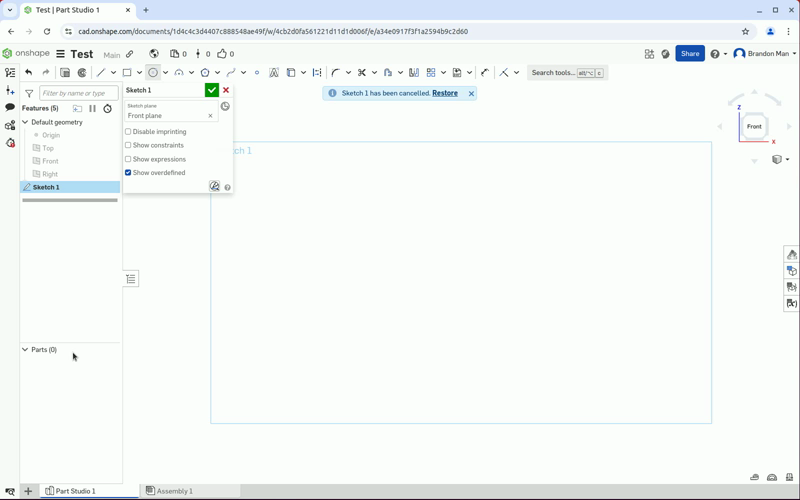
key_down(shift)
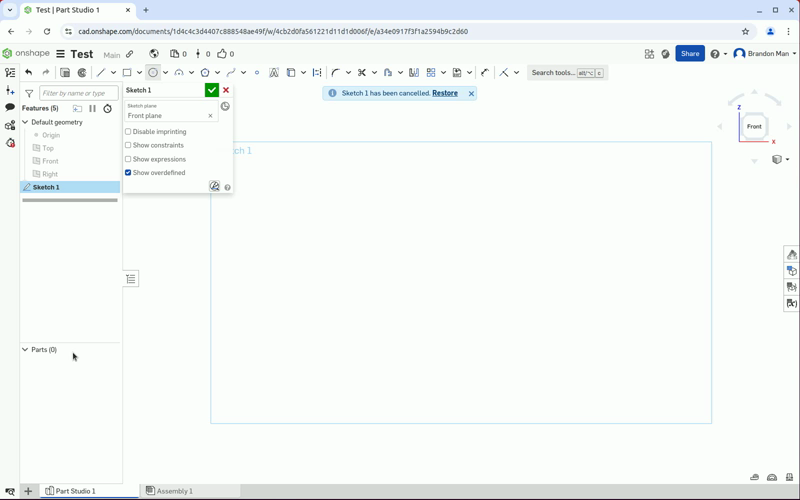
mouse_move(460, 282)
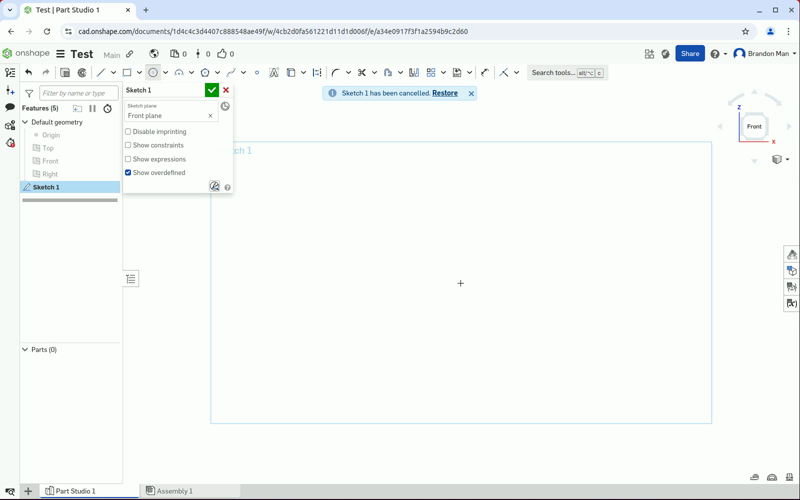
click(460, 282)
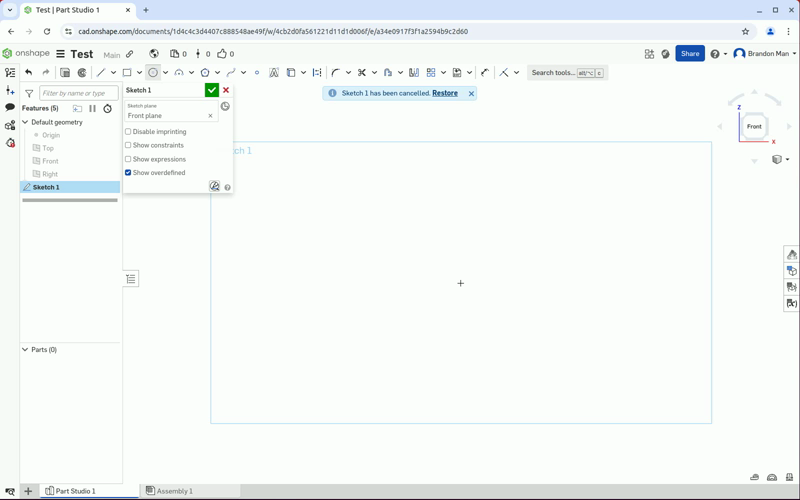
key_up(shift)
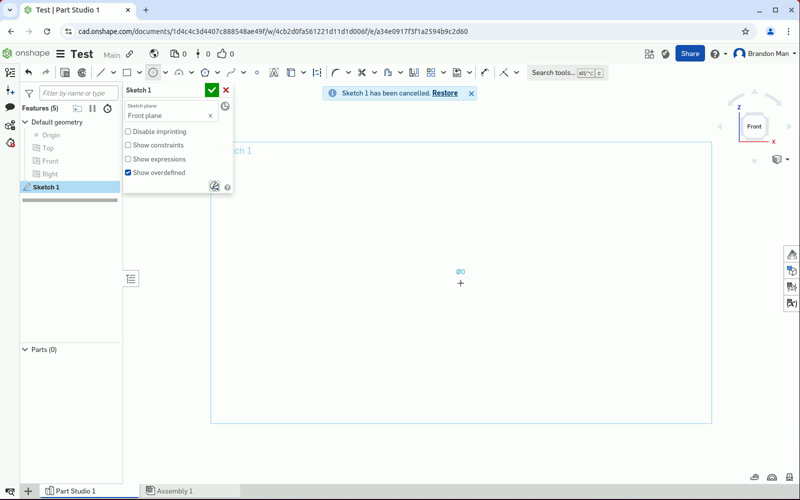
mouse_move(468, 282)
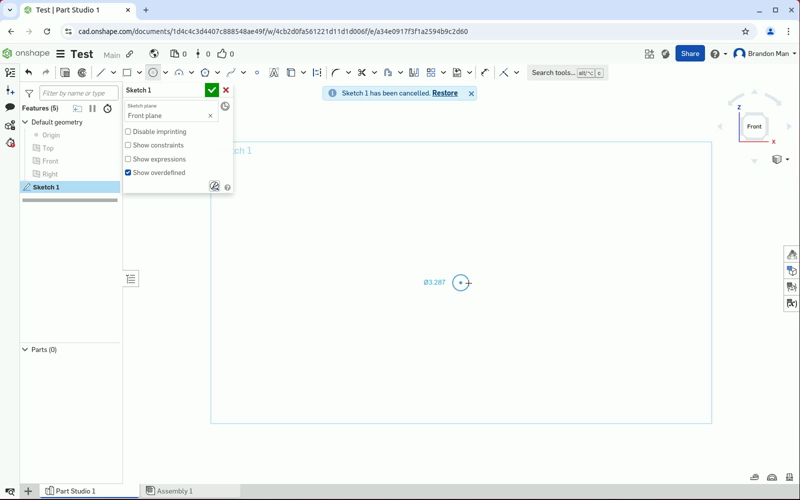
click(468, 282)
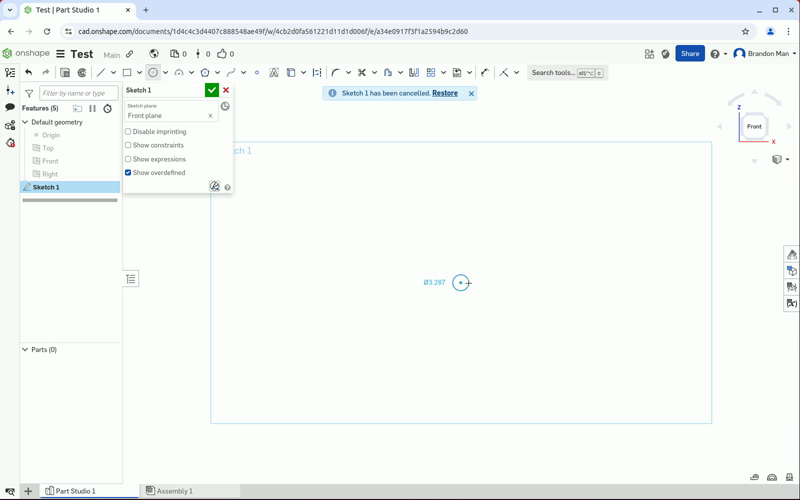
key(esc)
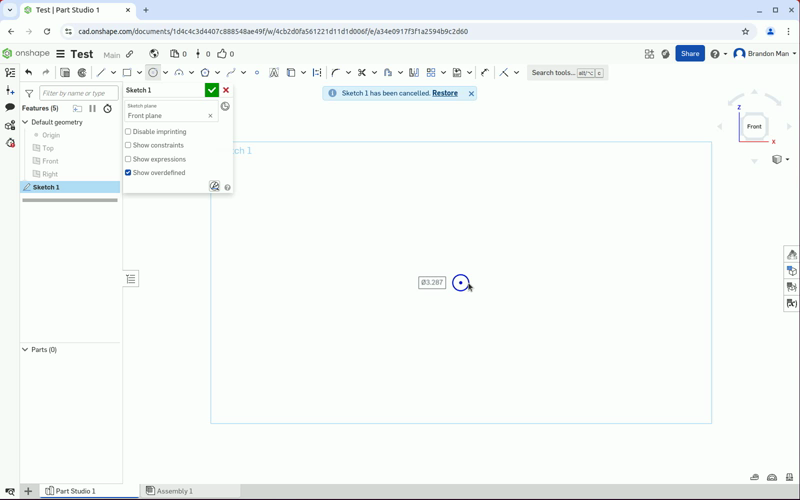
mouse_move(458, 285)
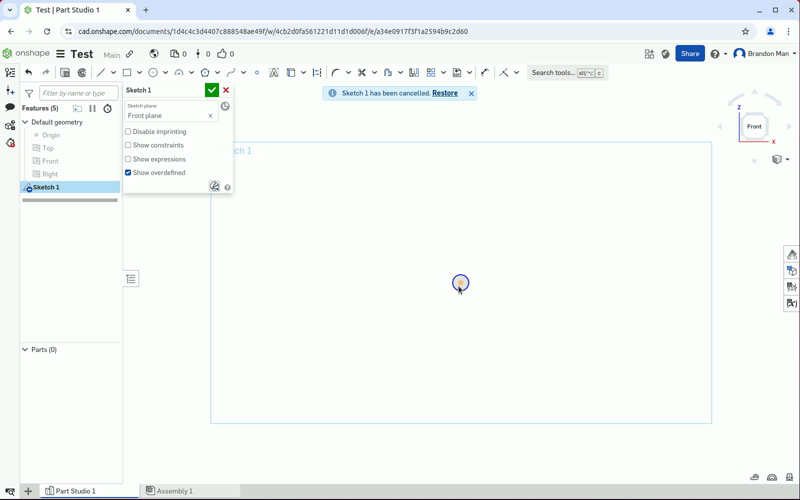
scroll(6)
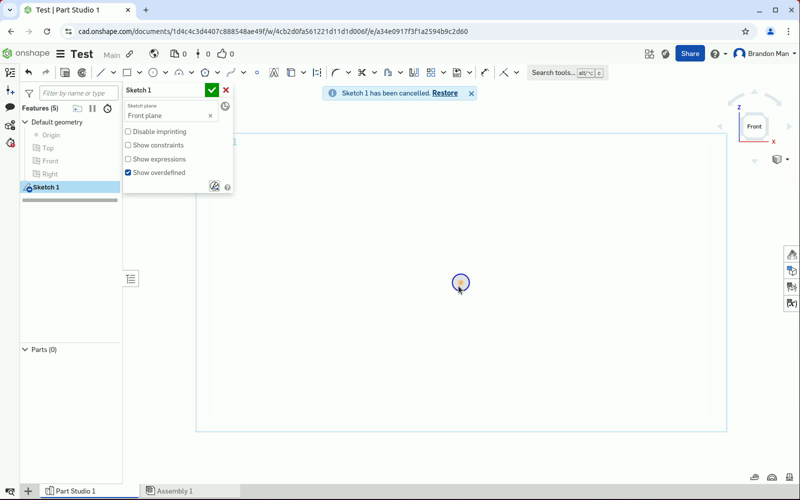
scroll(6)
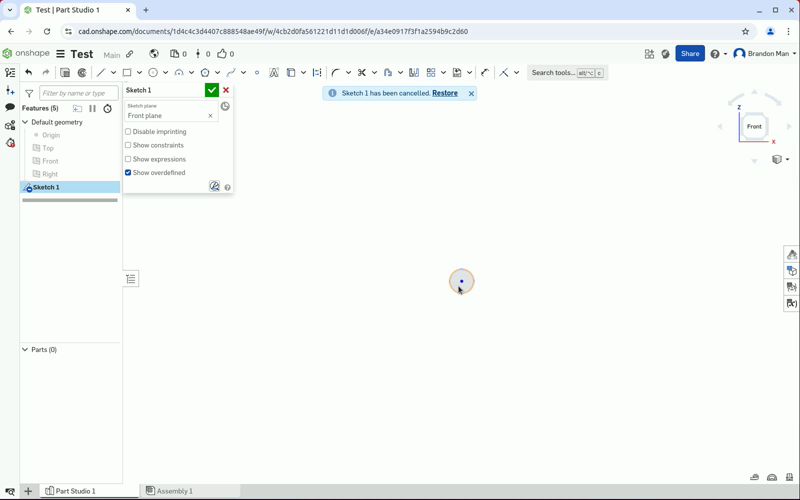
scroll(6)
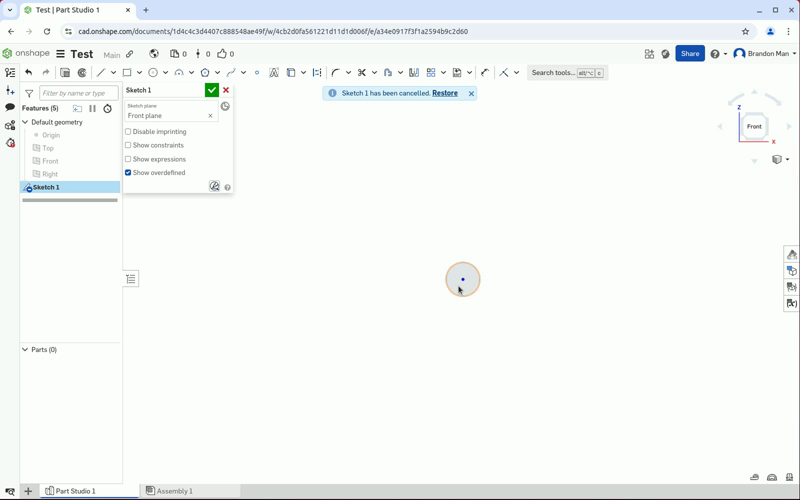
scroll(6)
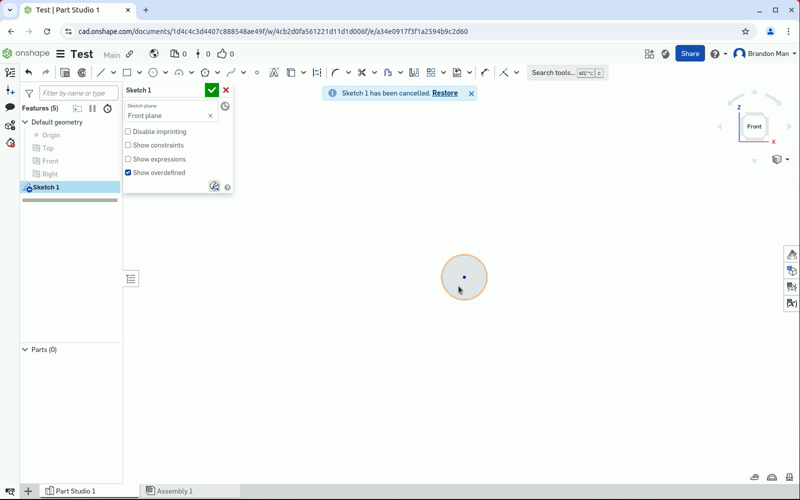
scroll(6)
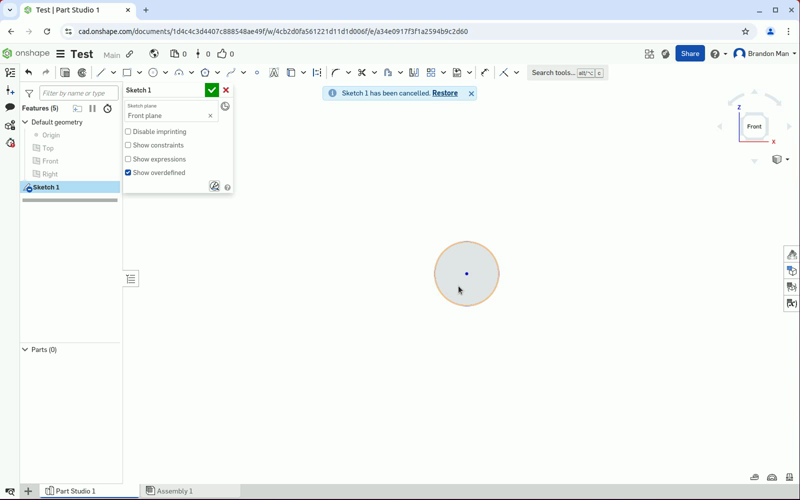
scroll(6)
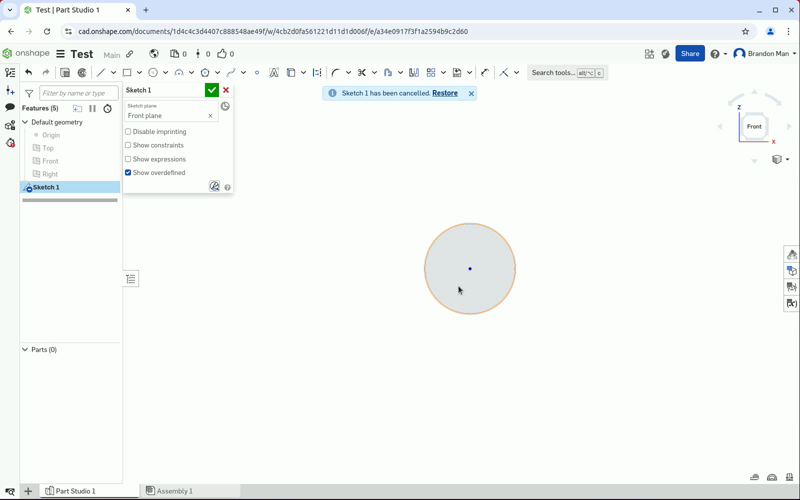
scroll(6)
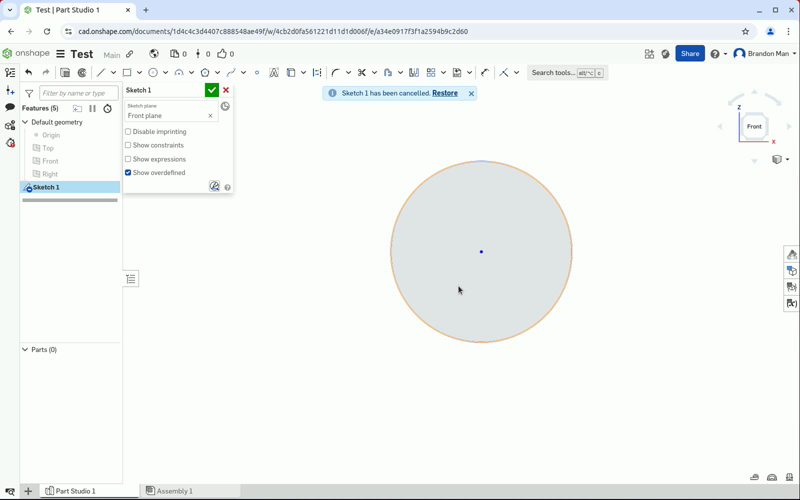
click(458, 285)
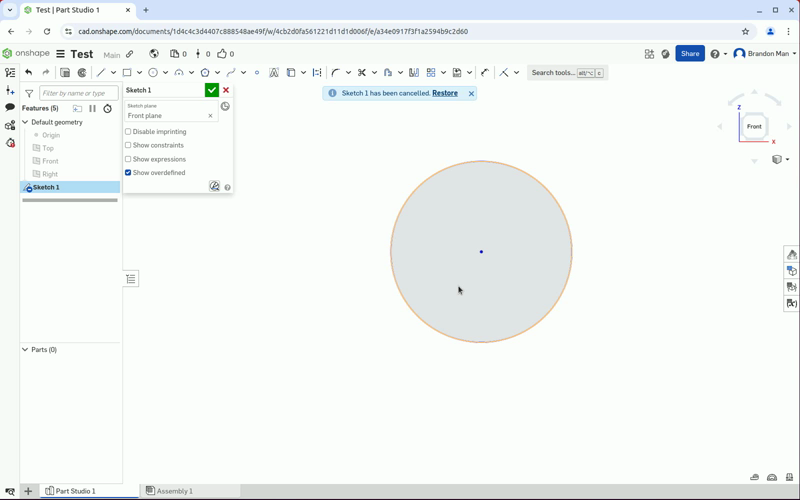
scroll(-6)
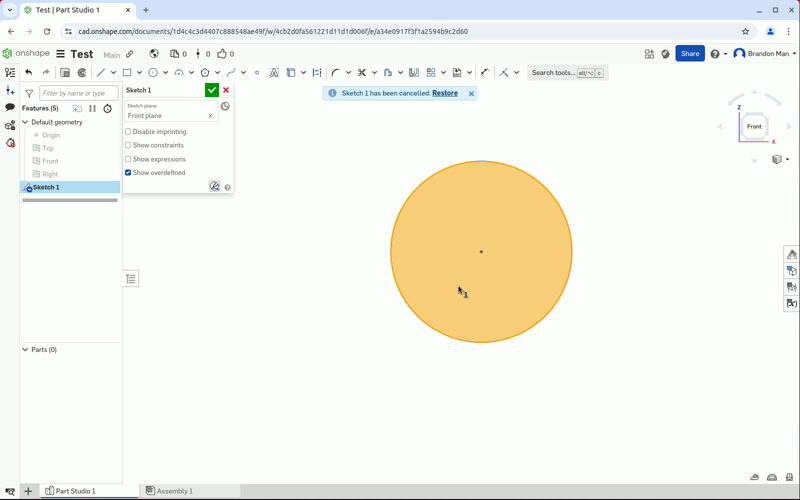
scroll(-6)
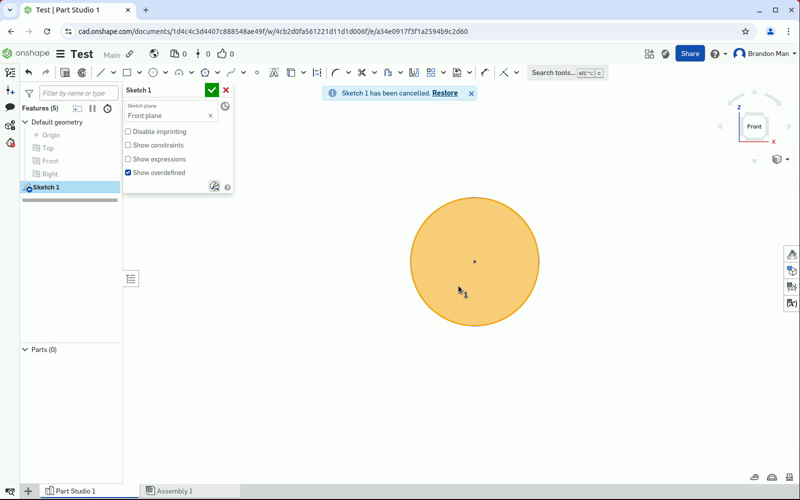
scroll(-6)
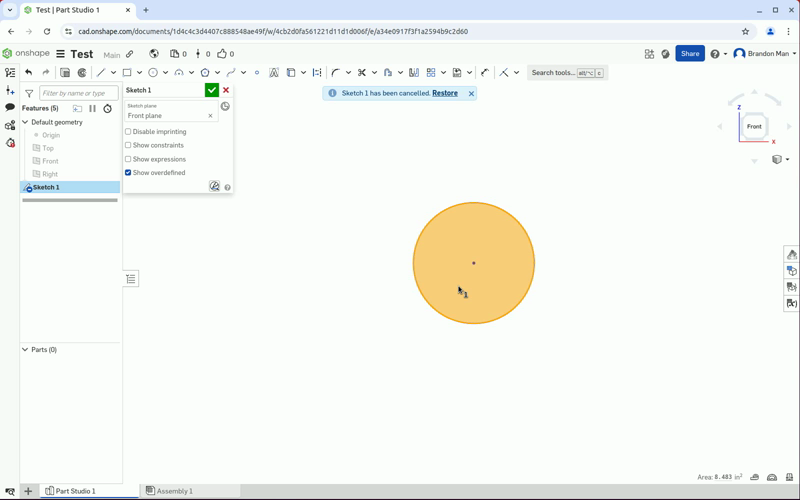
scroll(-6)
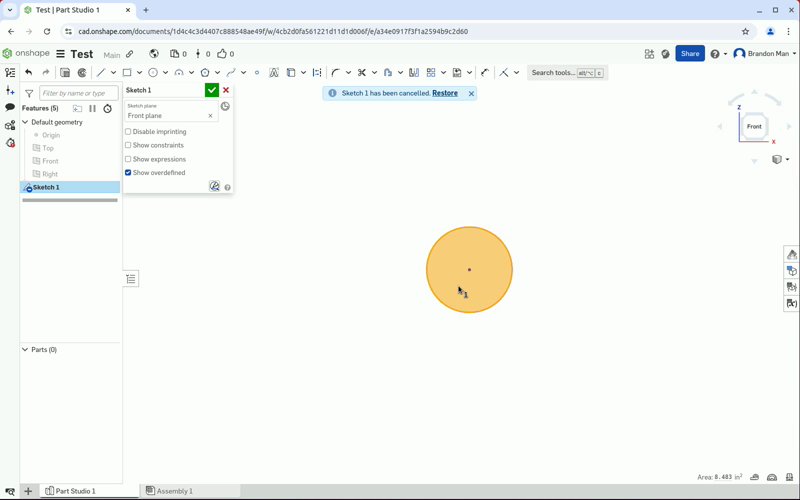
scroll(-6)
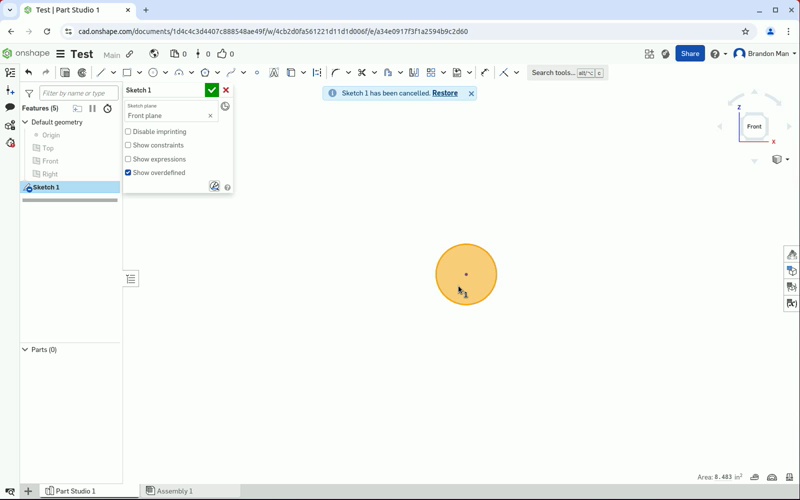
scroll(-6)
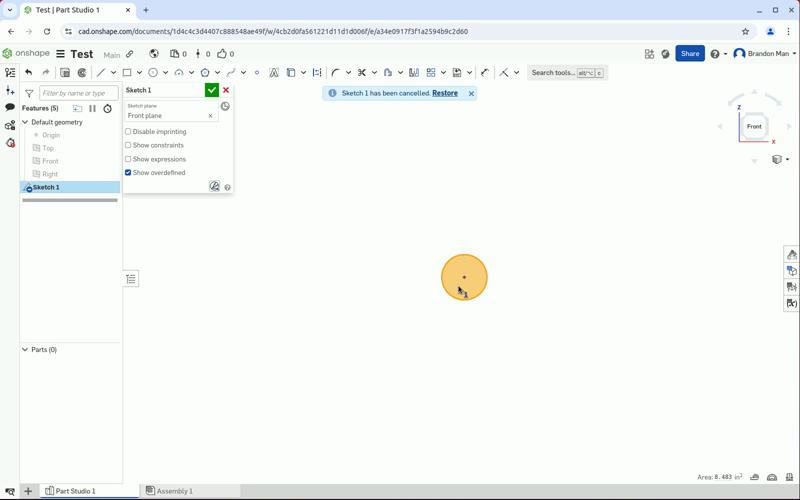
scroll(-6)
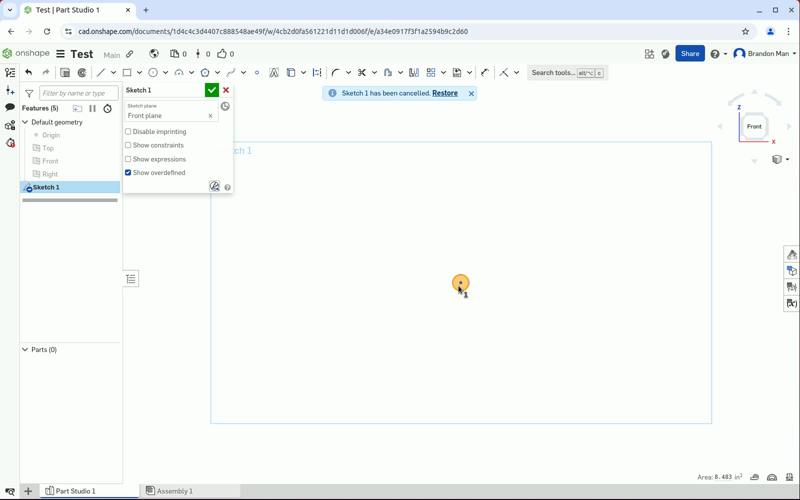
mouse_move(73, 352)
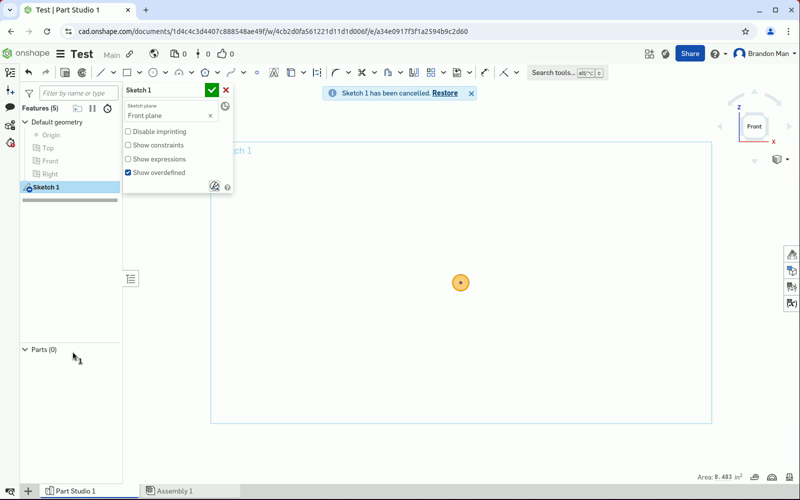
key(shift+y)
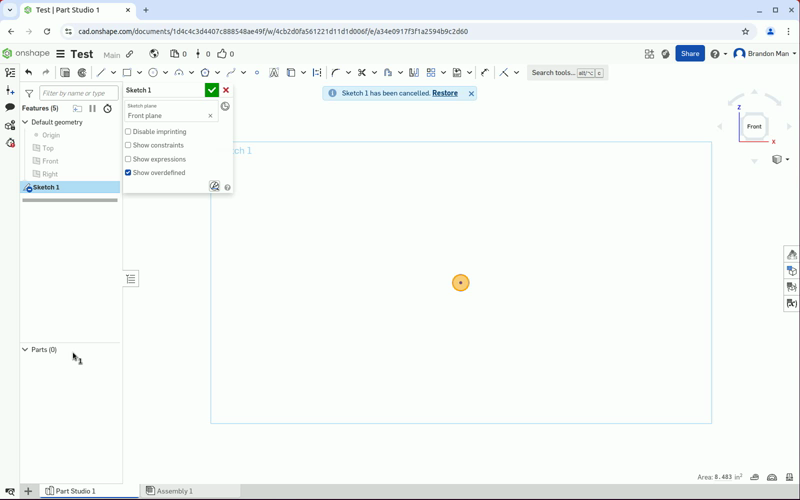
key(shift+e)
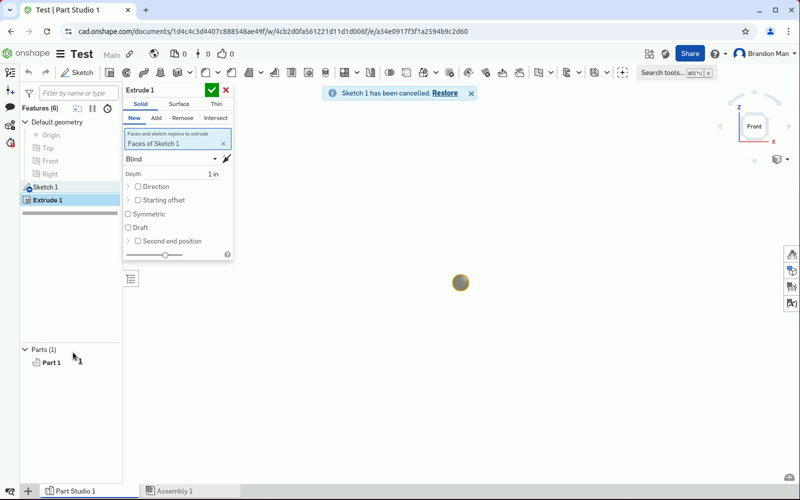
mouse_move(143, 106)
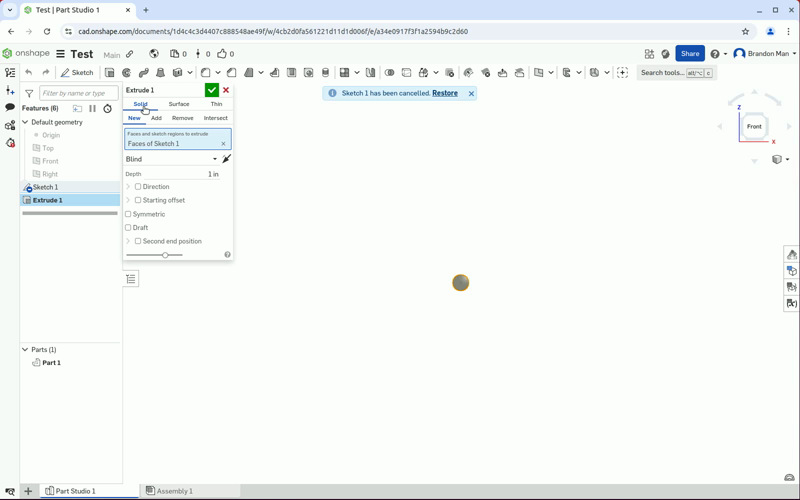
click(143, 106)
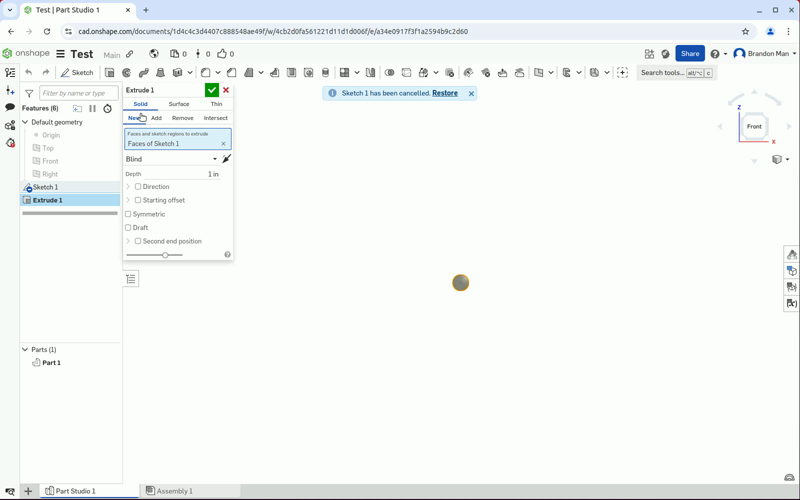
mouse_move(137, 120)
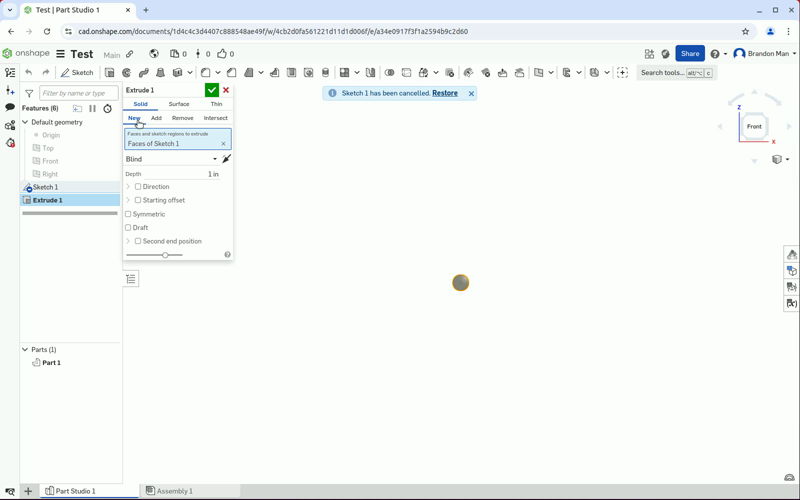
click(137, 120)
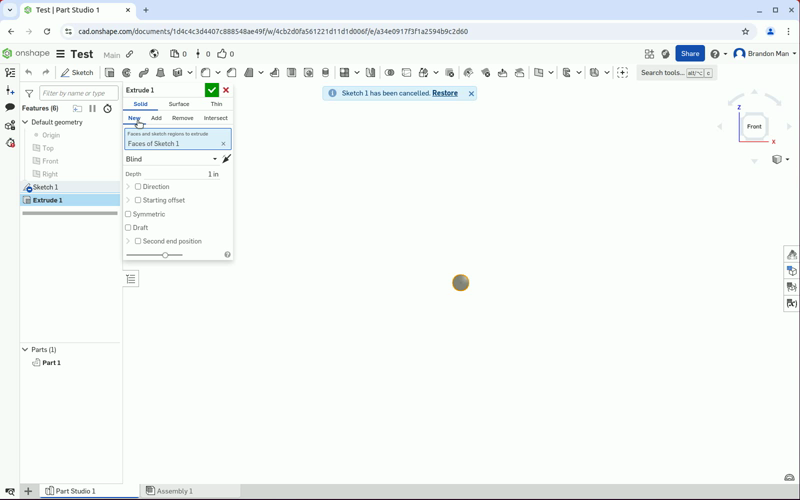
key(tab, 4)
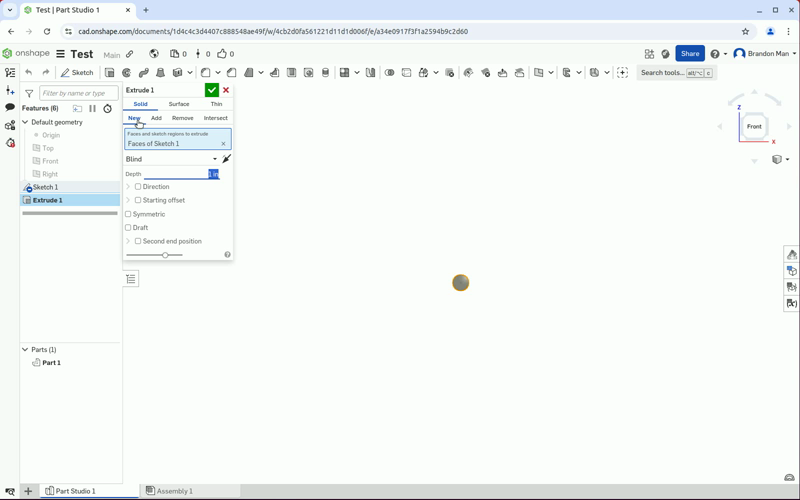
text(23.108)
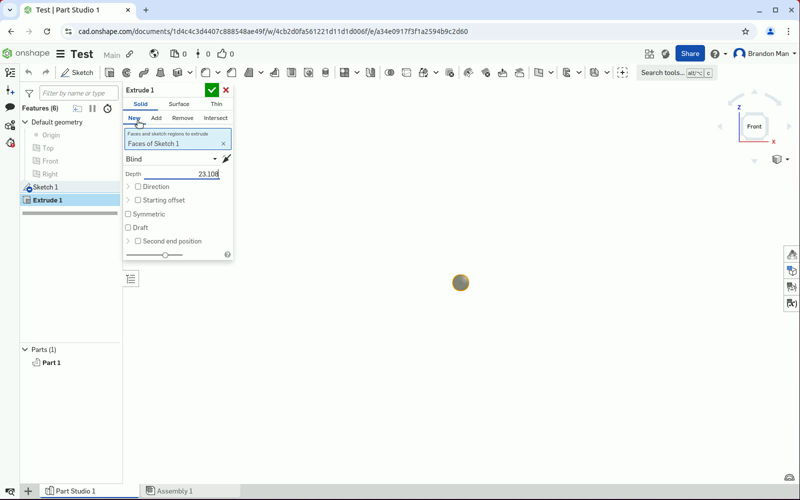
key(enter)
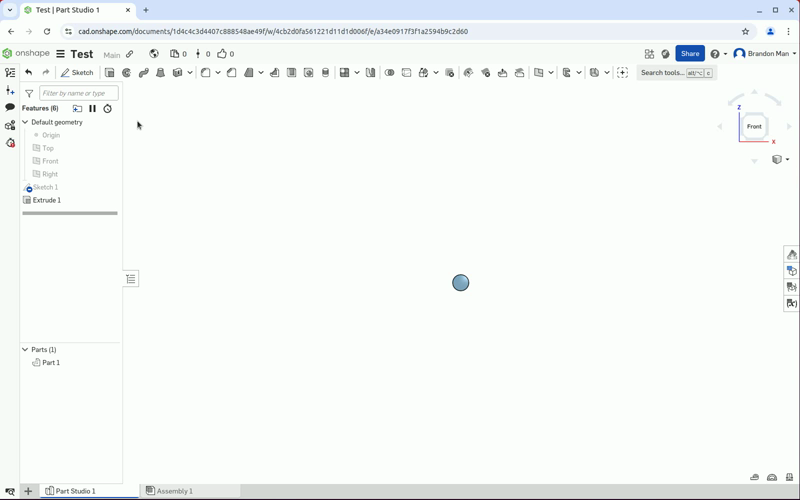
key(shift+h)
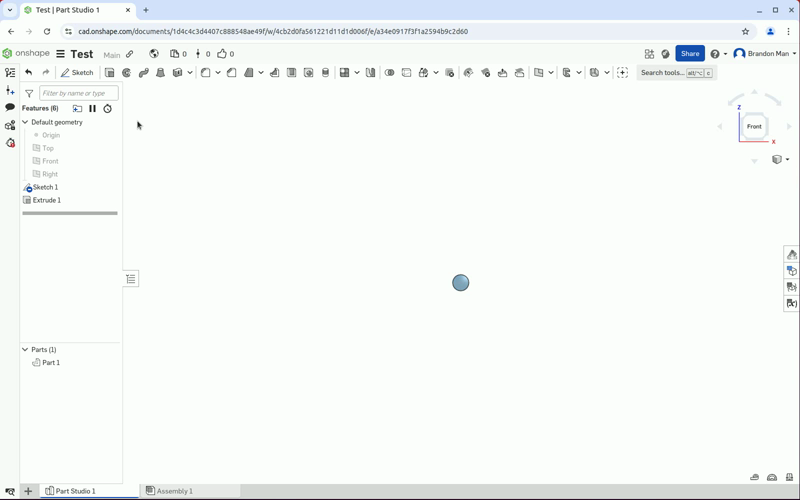
key(shift+h)
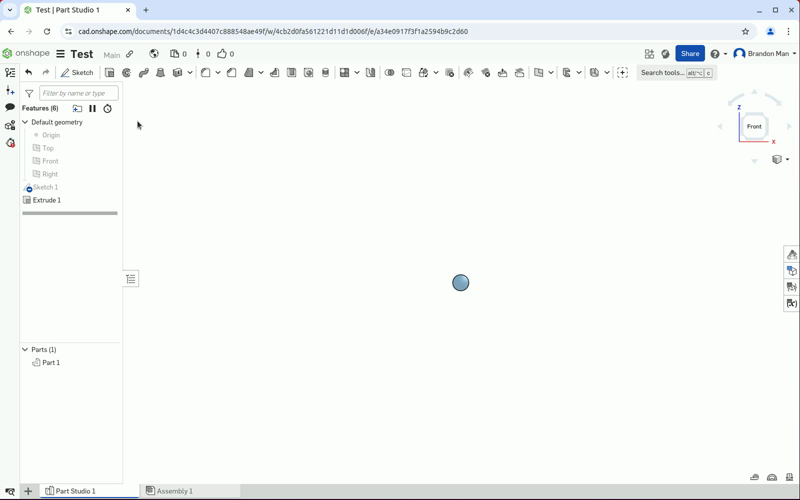
mouse_move(73, 189)
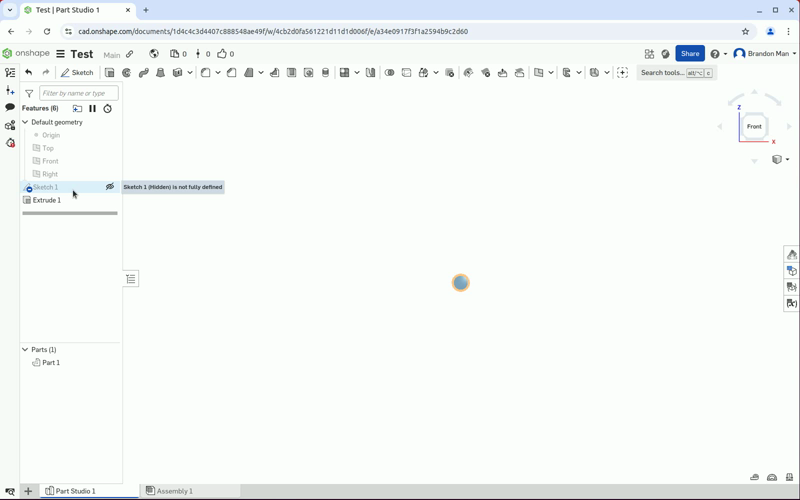
click(73, 189)
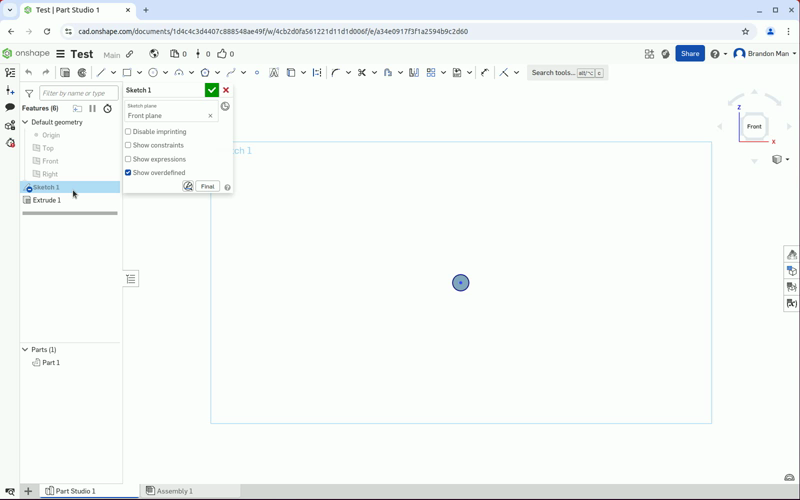
mouse_move(229, 92)
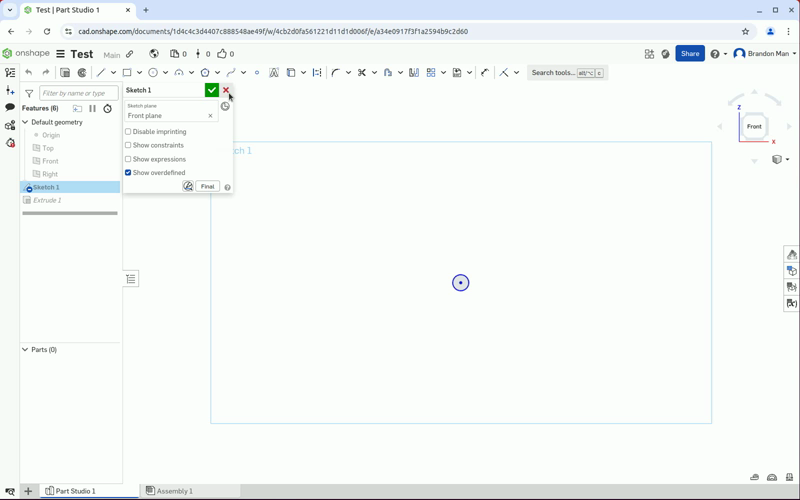
click(229, 92)
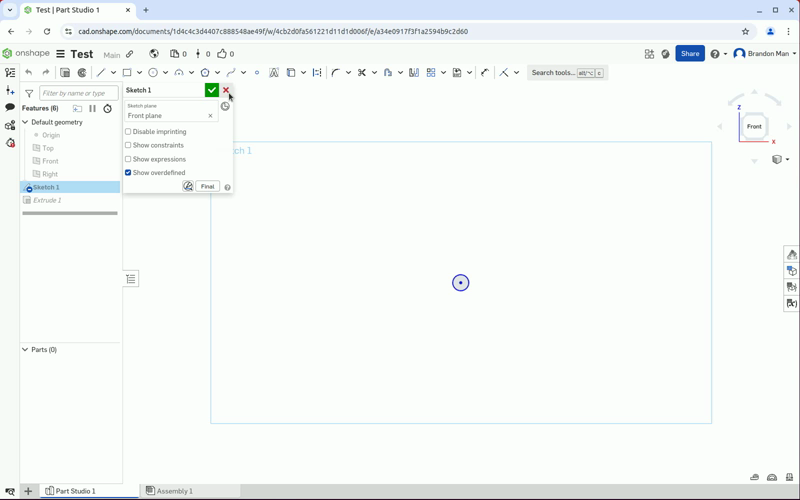
key(shift+s)
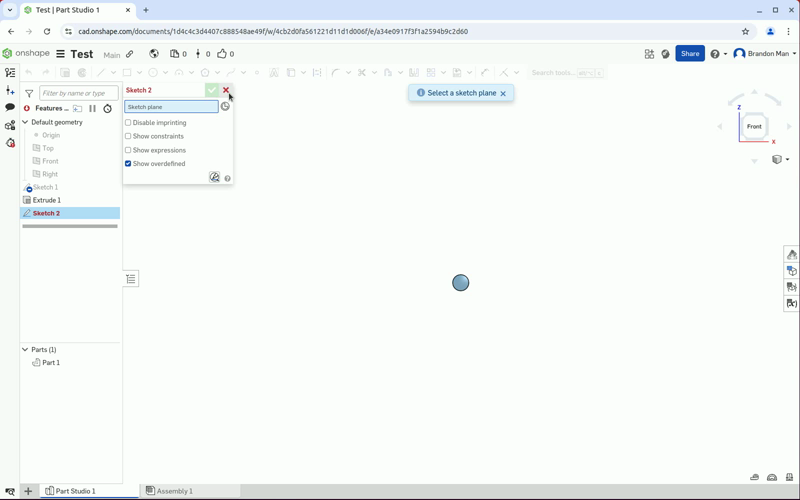
mouse_move(73, 163)
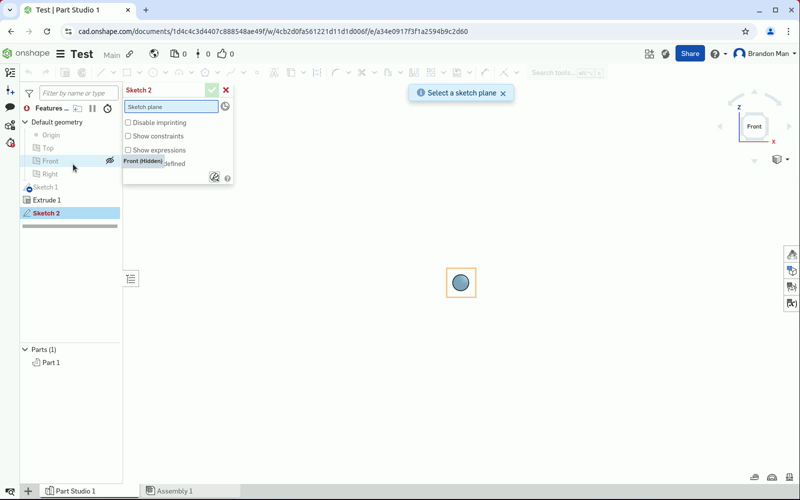
click(73, 163)
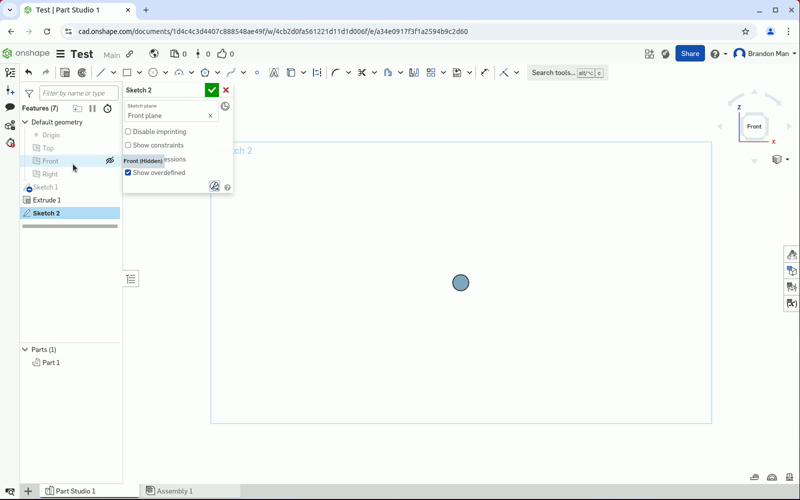
mouse_move(73, 352)
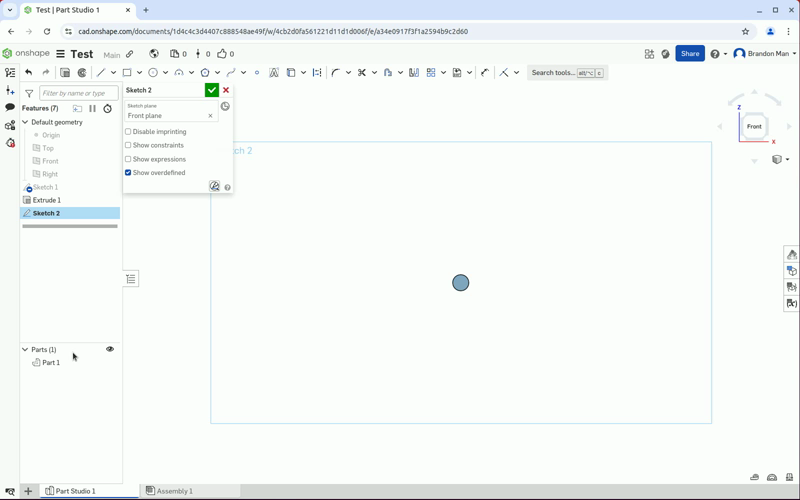
key(y)
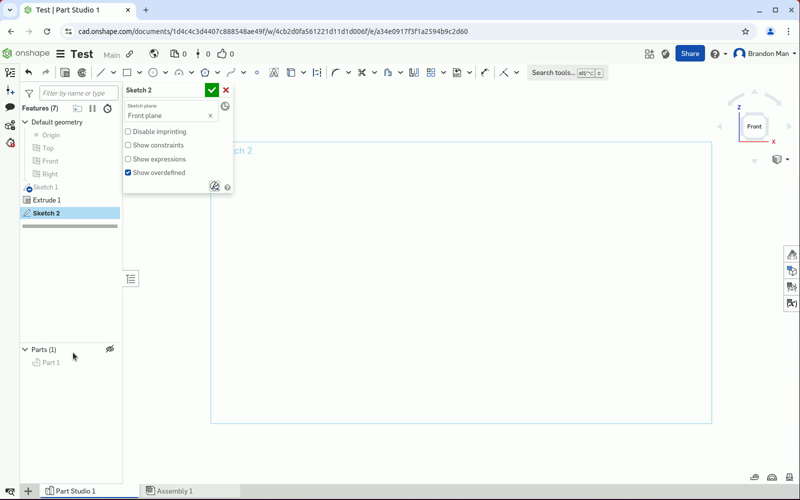
key(c)
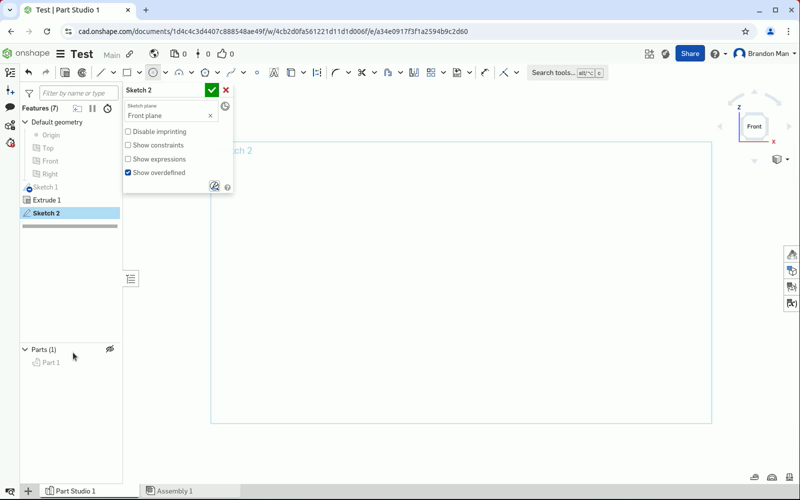
key_down(shift)
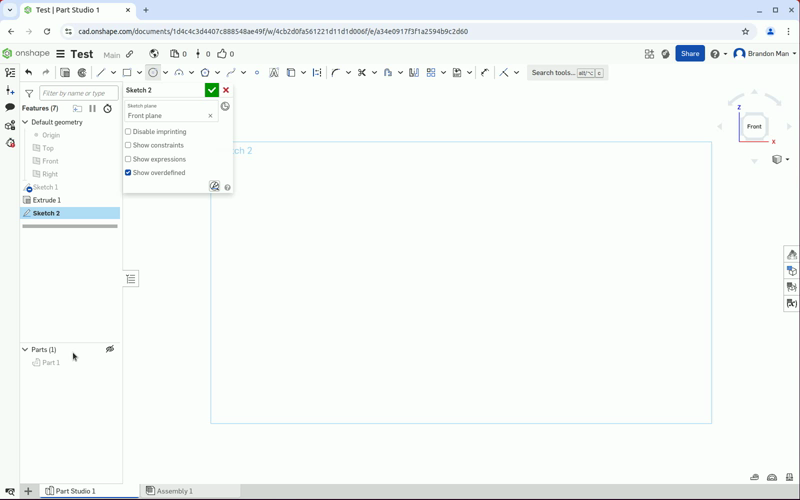
mouse_move(460, 282)
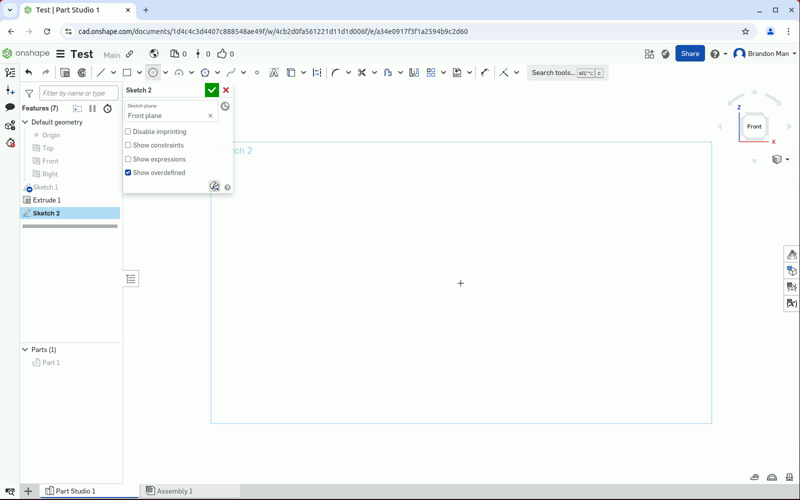
click(460, 282)
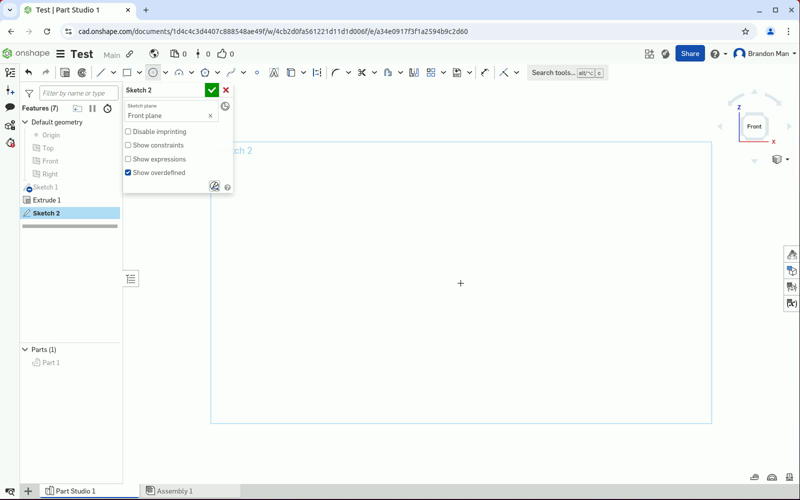
key_up(shift)
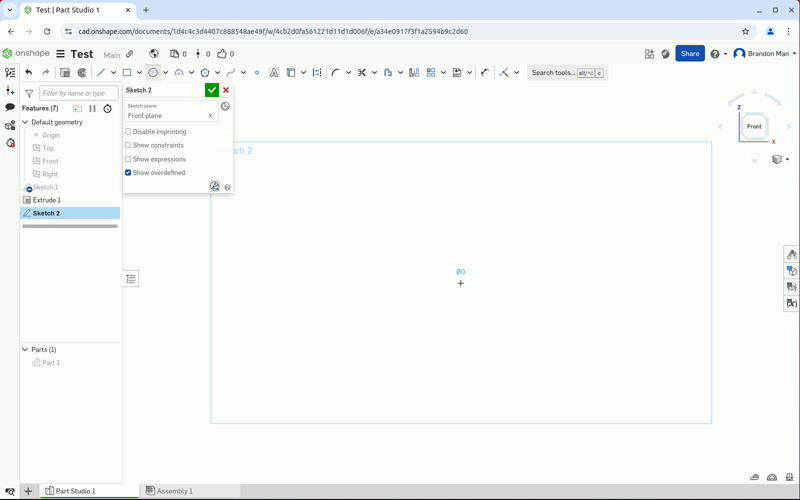
mouse_move(466, 282)
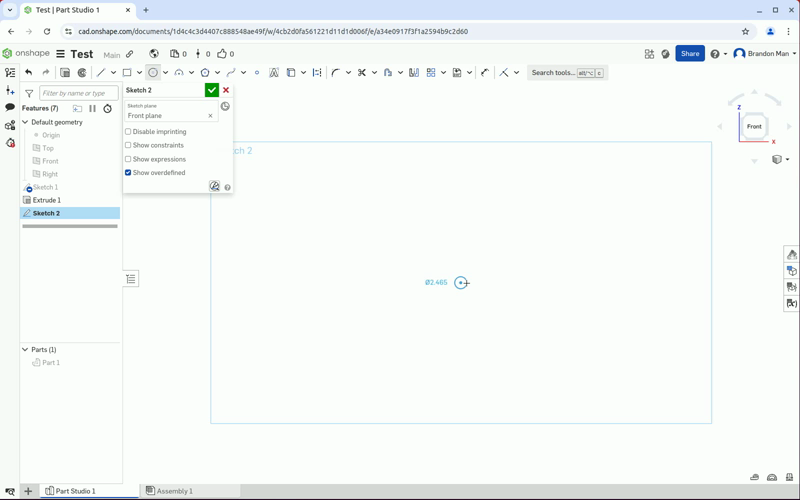
click(466, 282)
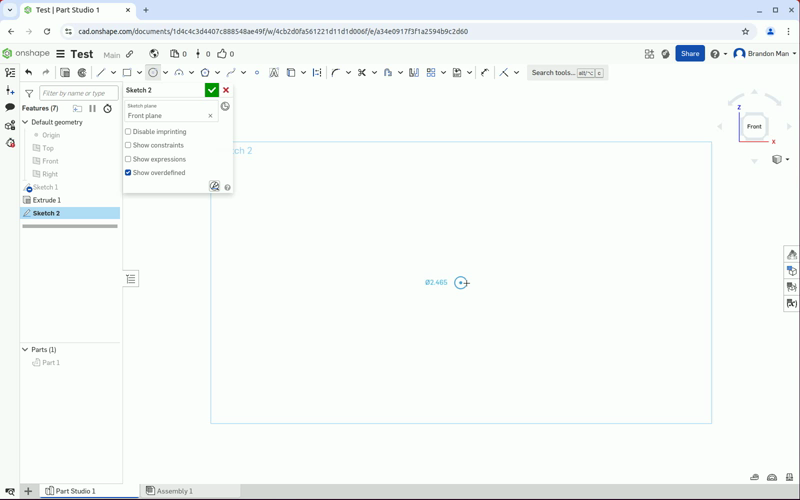
key(esc)
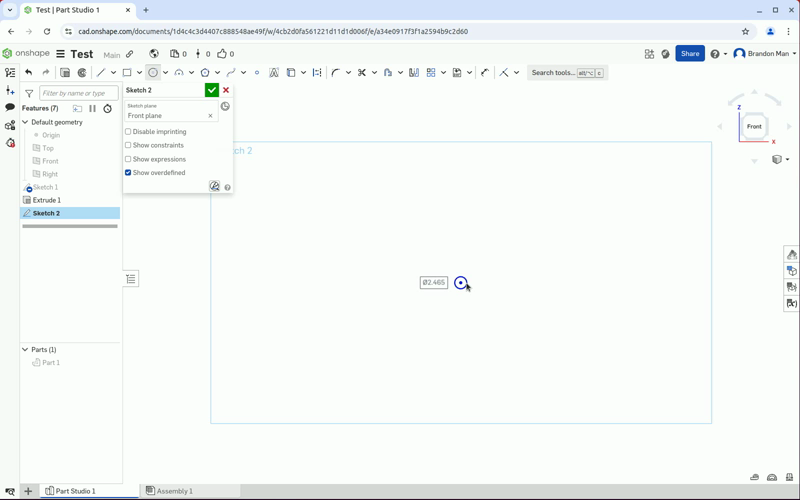
mouse_move(457, 283)
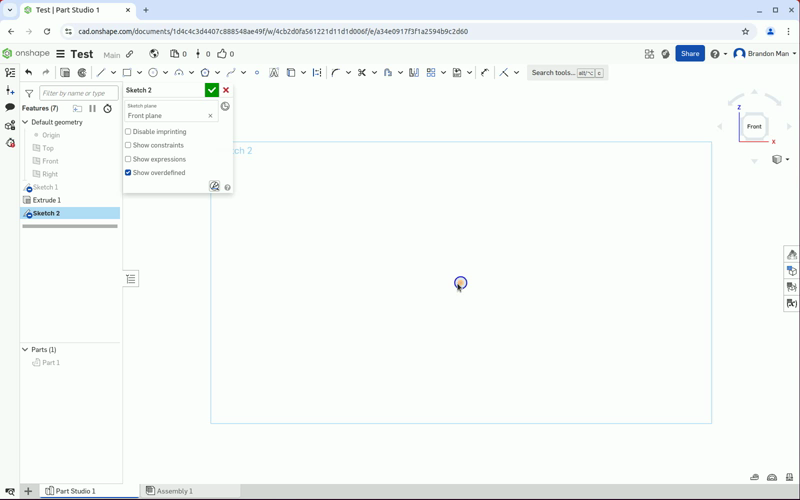
scroll(6)
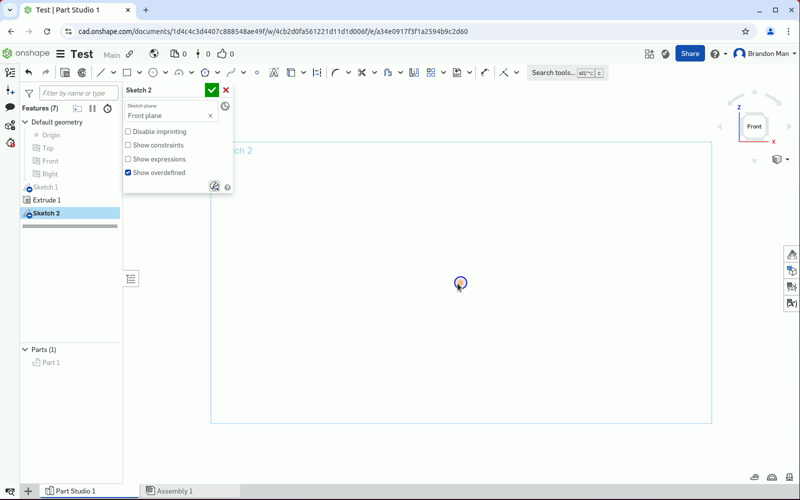
scroll(6)
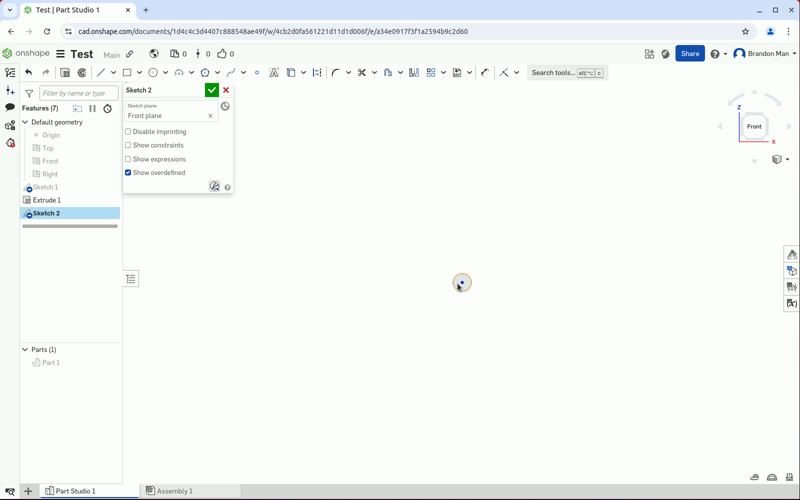
scroll(6)
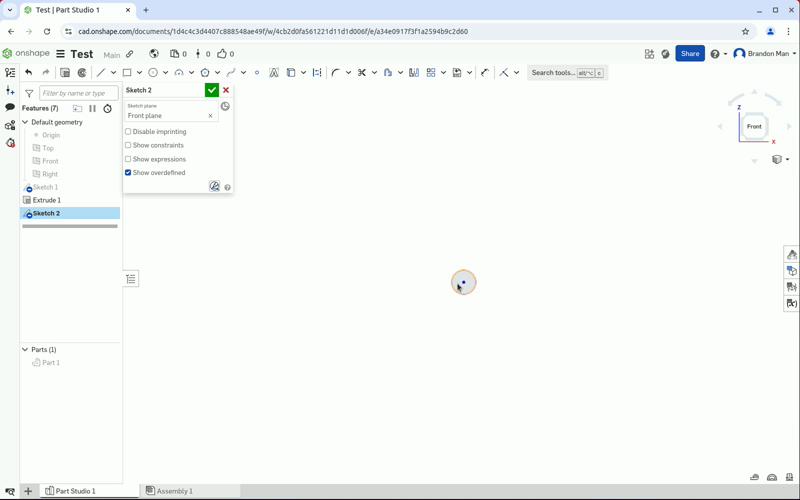
scroll(6)
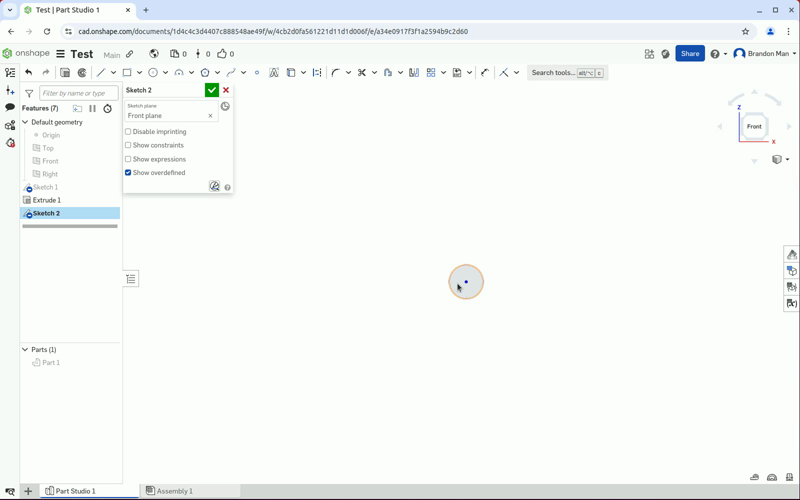
scroll(6)
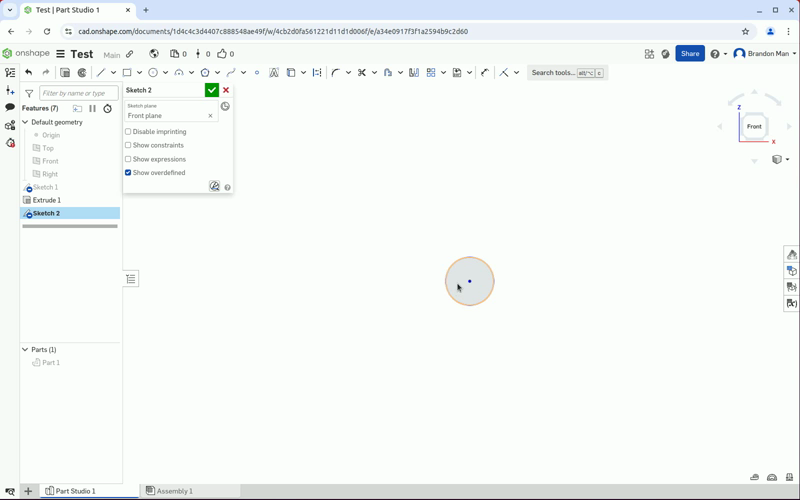
scroll(6)
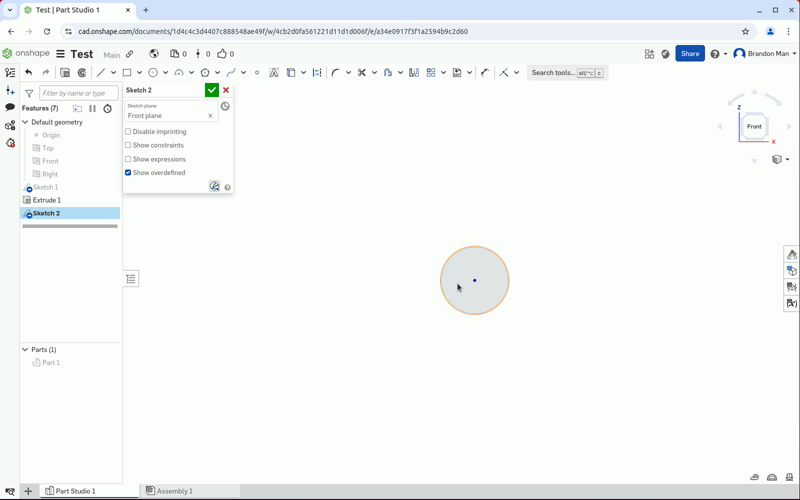
scroll(6)
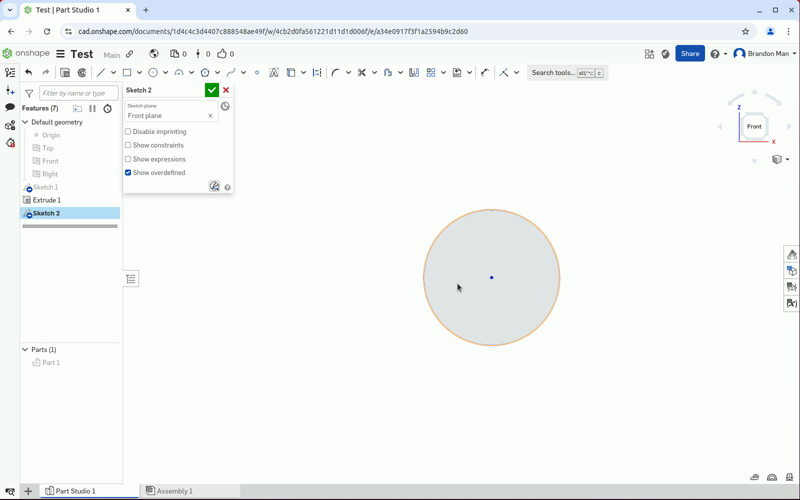
click(457, 283)
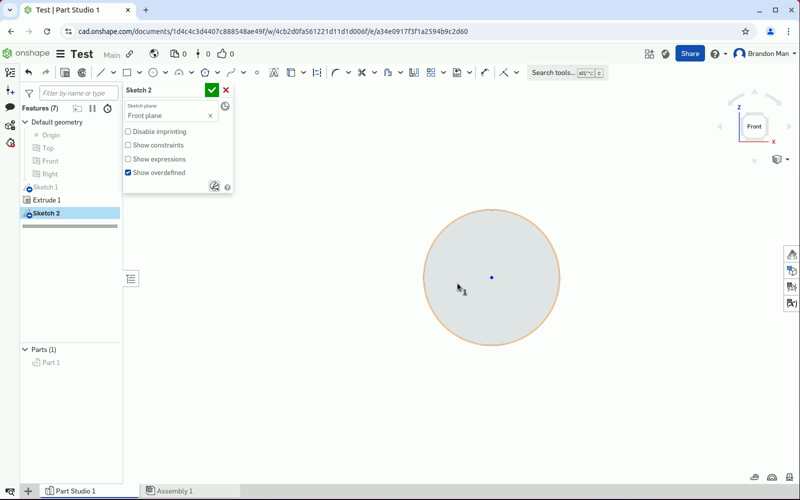
scroll(-6)
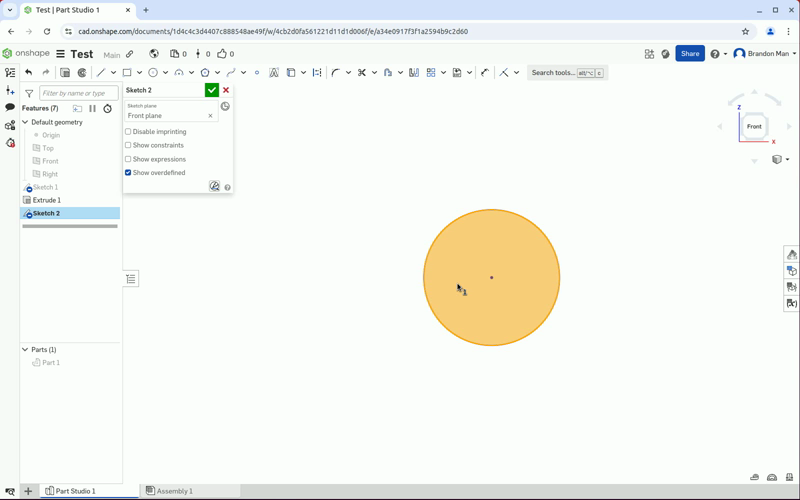
scroll(-6)
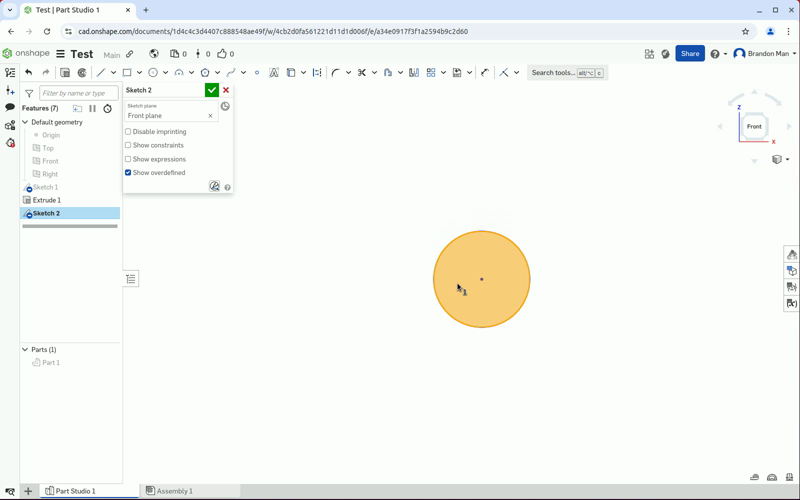
scroll(-6)
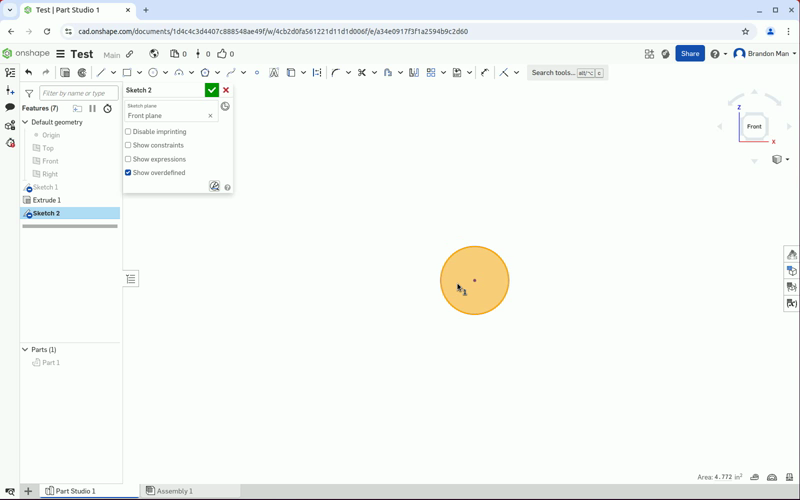
scroll(-6)
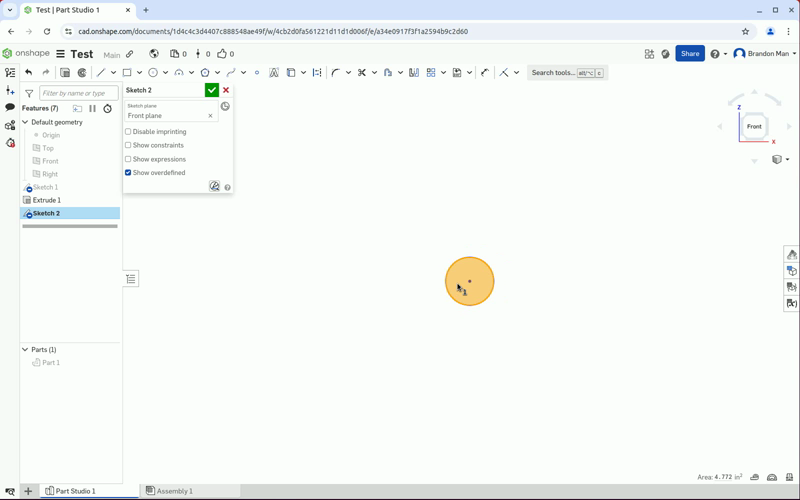
scroll(-6)
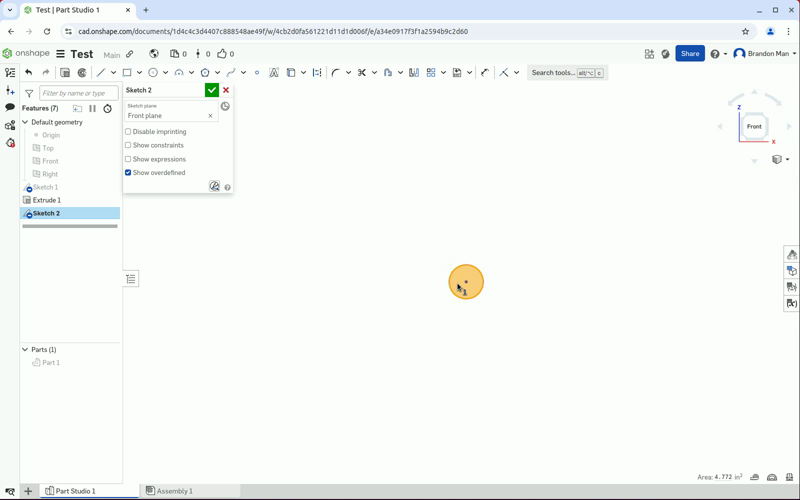
scroll(-6)
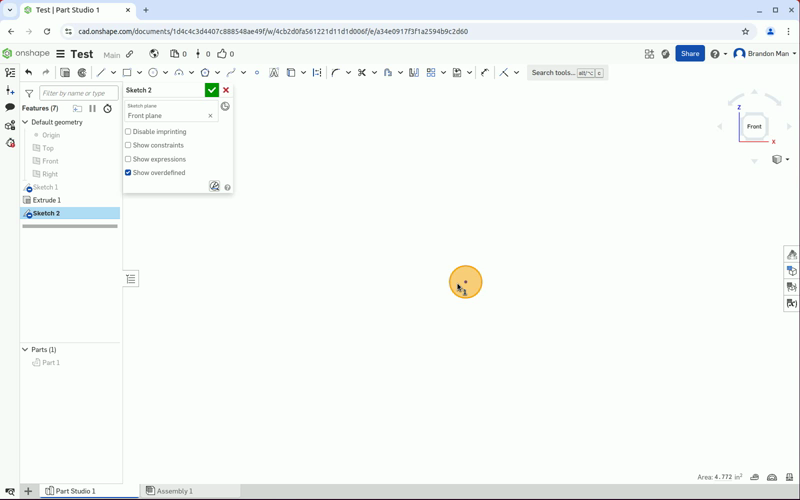
scroll(-6)
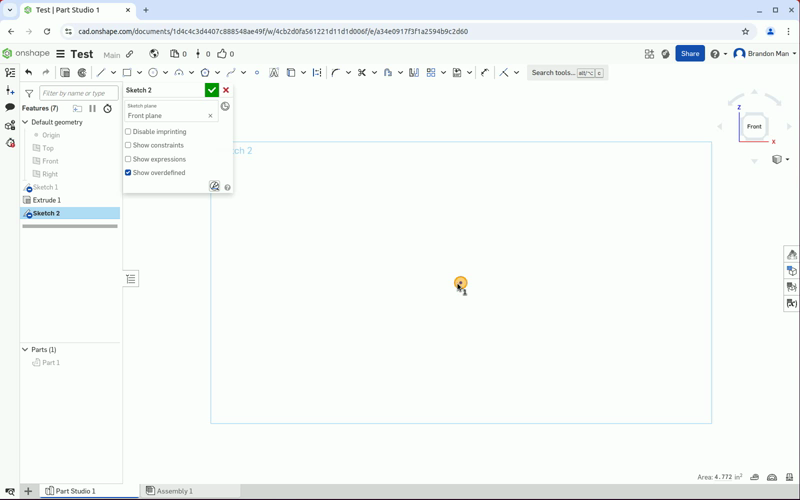
mouse_move(73, 352)
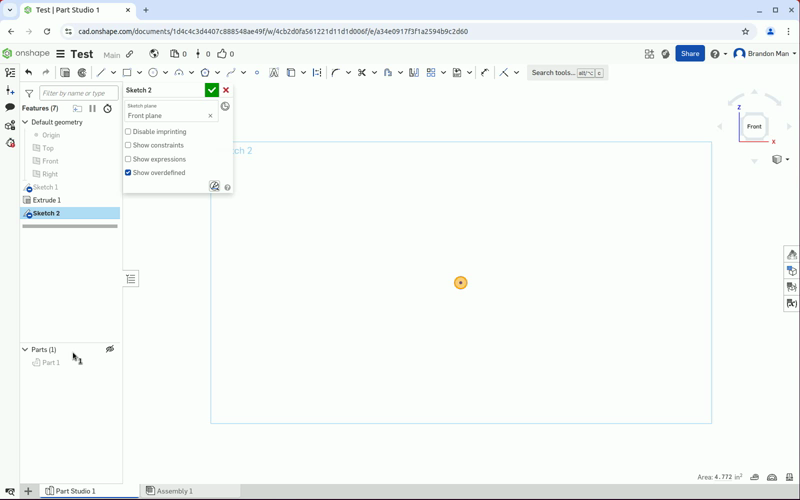
key(shift+y)
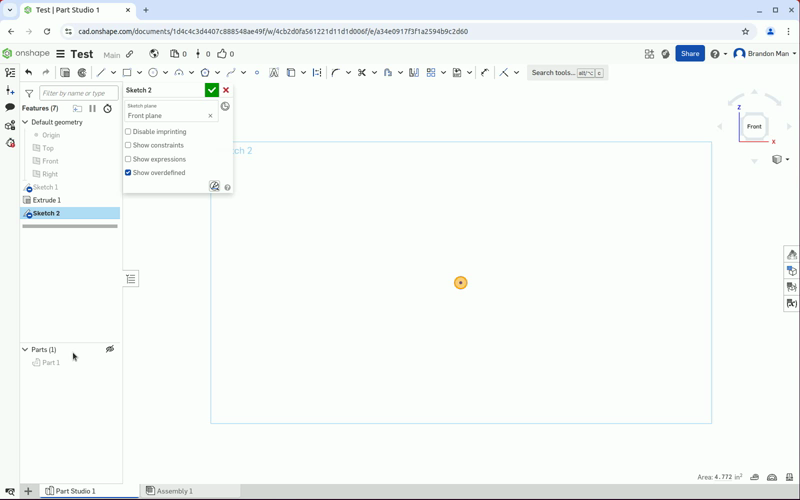
key(shift+e)
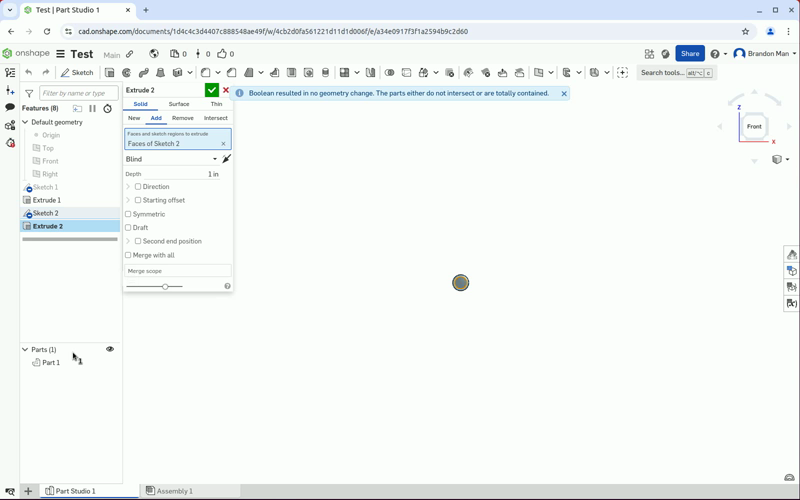
mouse_move(143, 106)
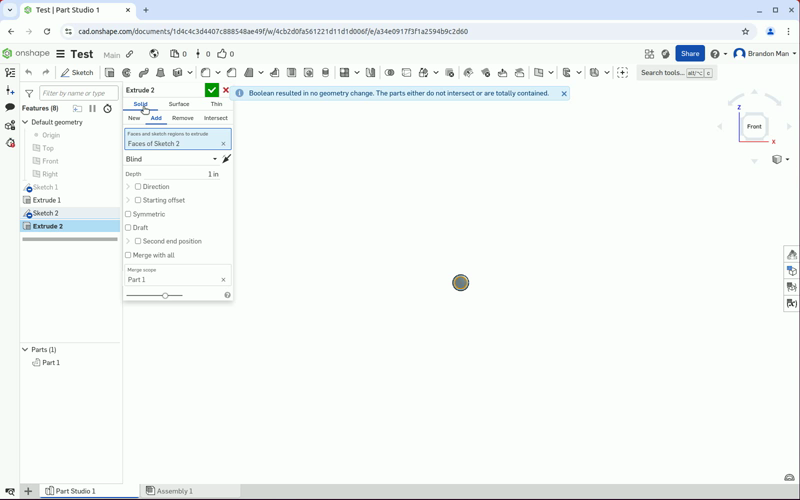
click(143, 106)
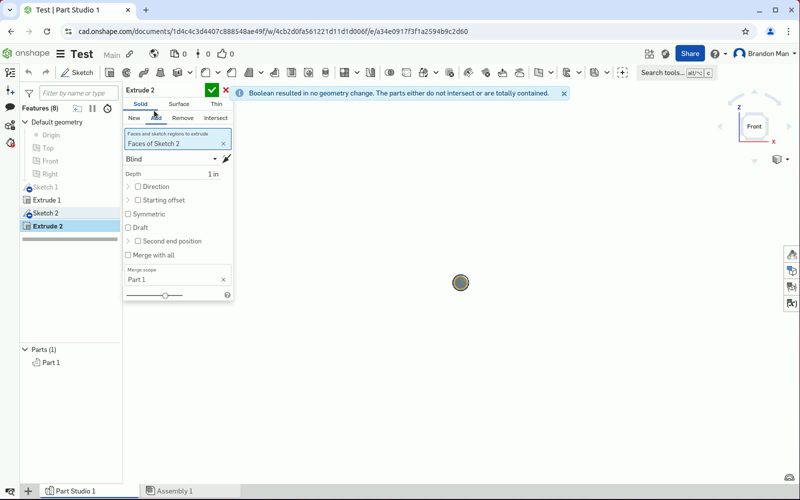
mouse_move(186, 120)
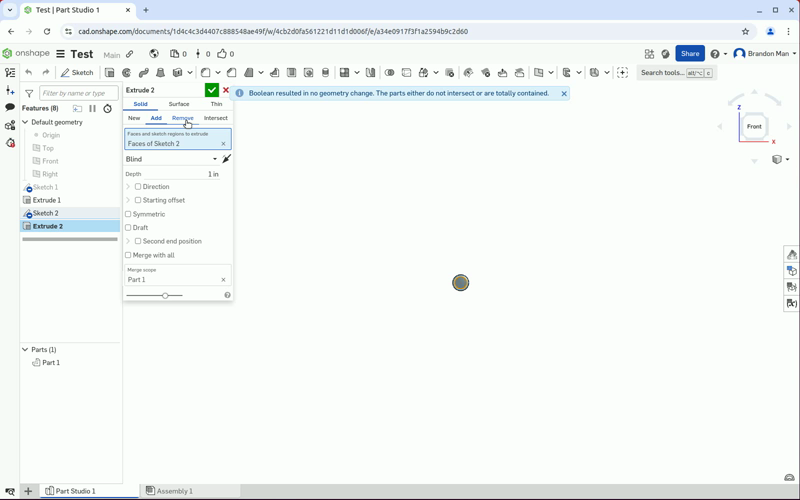
click(186, 120)
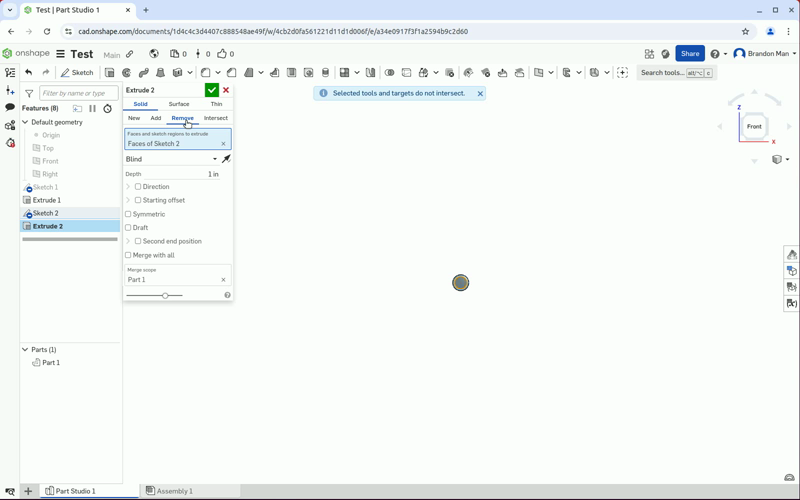
key(tab, 4)
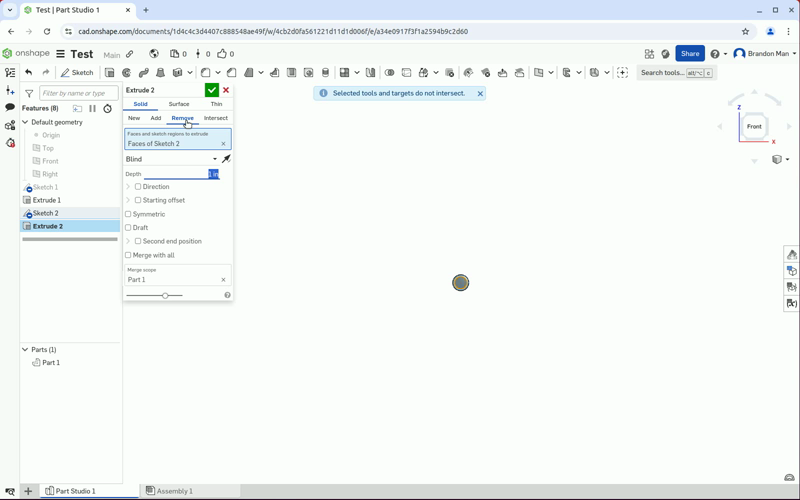
text(-30.57)
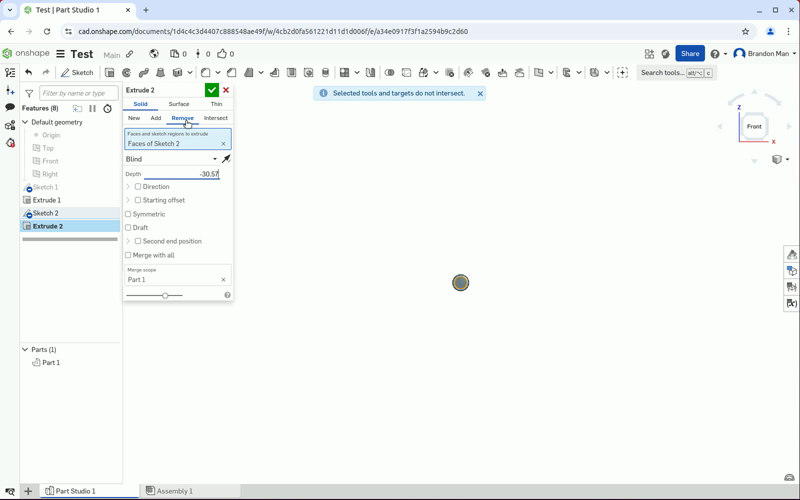
key(tab, 6)
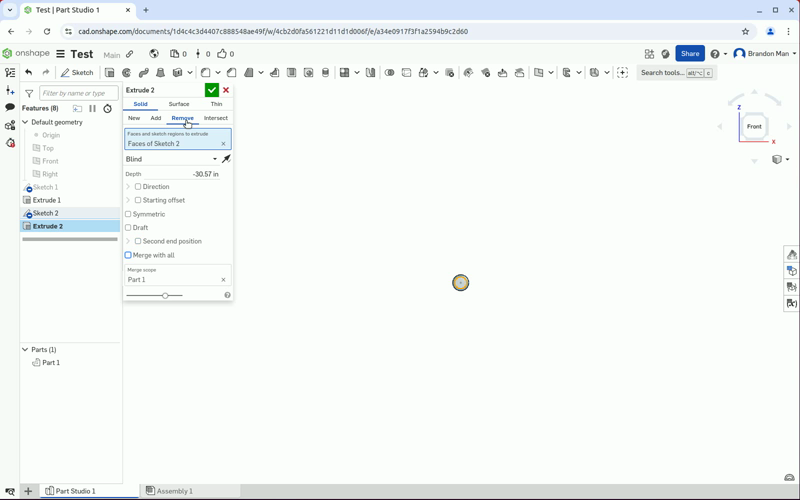
key(space)
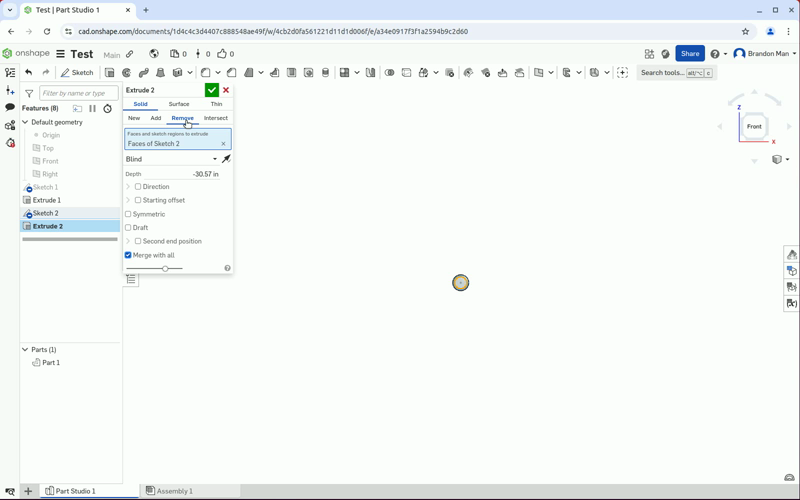
key(enter)
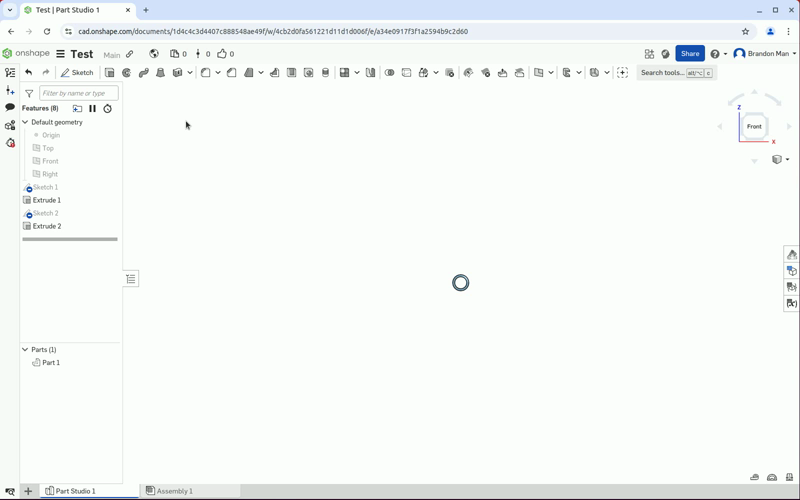
key(shift+h)
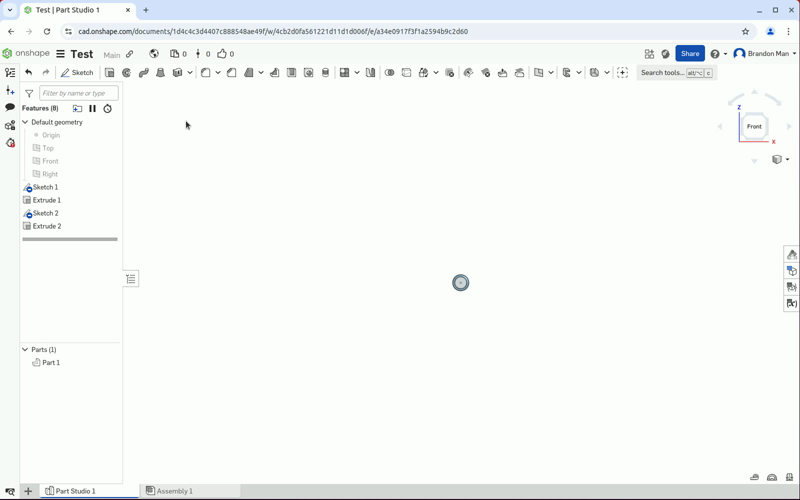
key(shift+h)
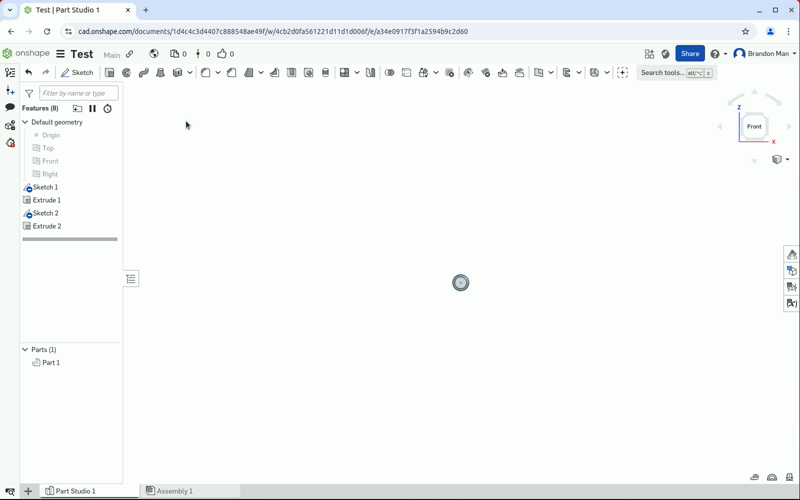
key(shift+7)
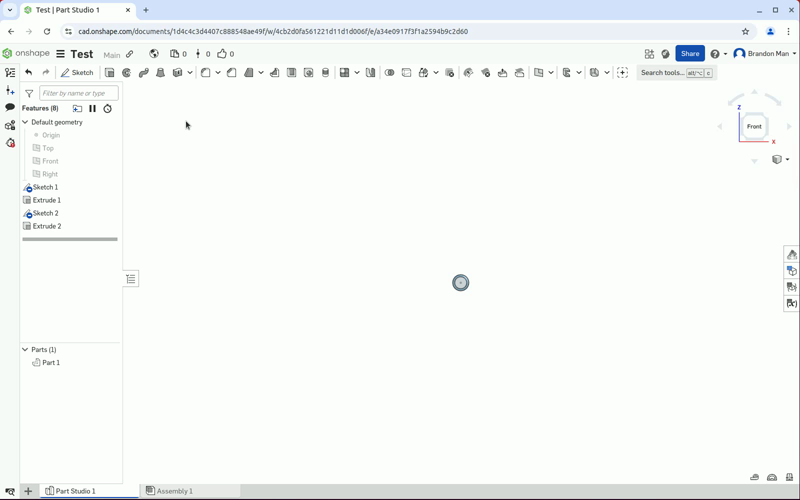
key(left, 2)
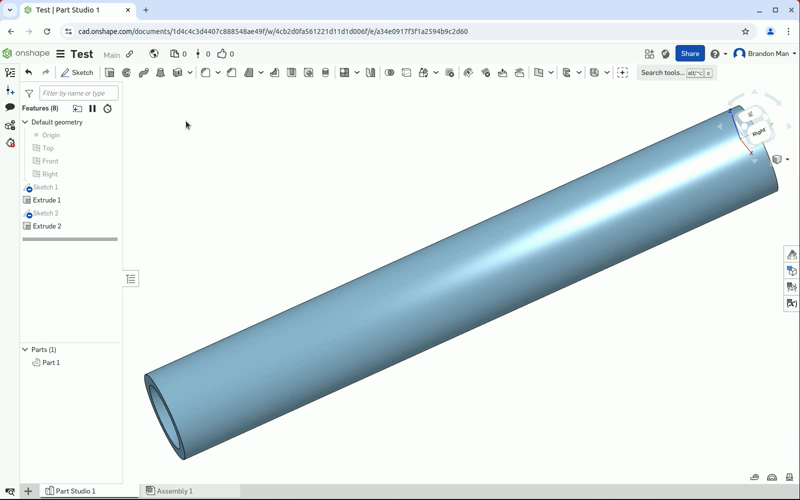
key(down, 2)
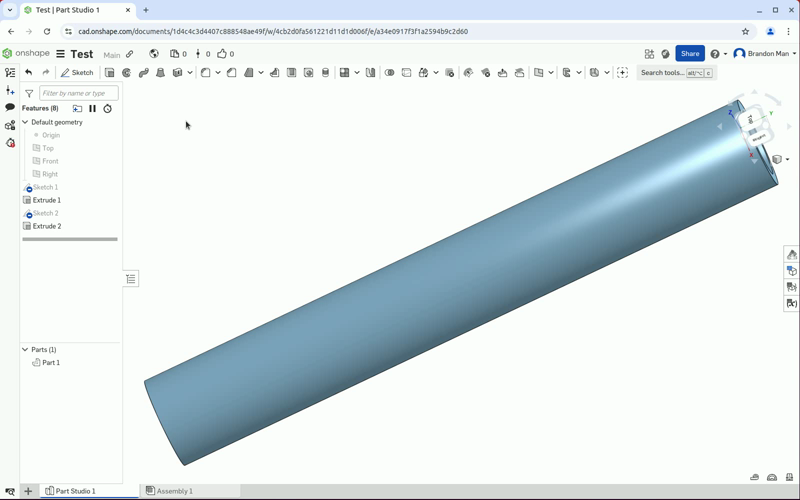
key(up, 2)
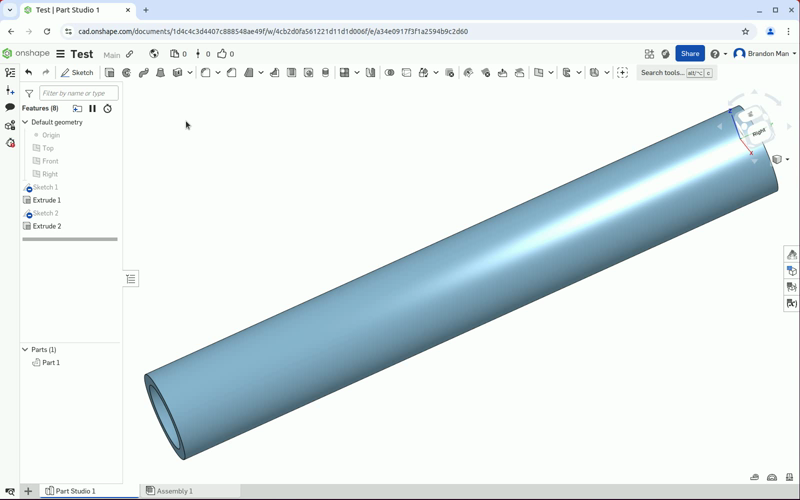
key(right, 2)
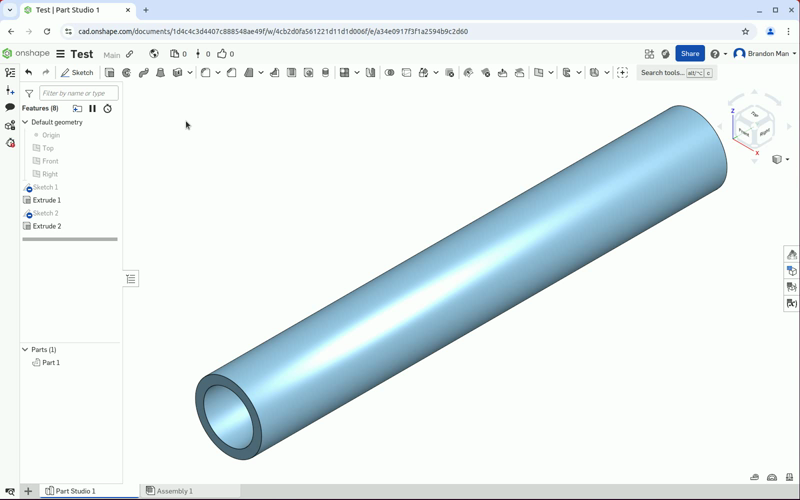
mouse_move(73, 189)
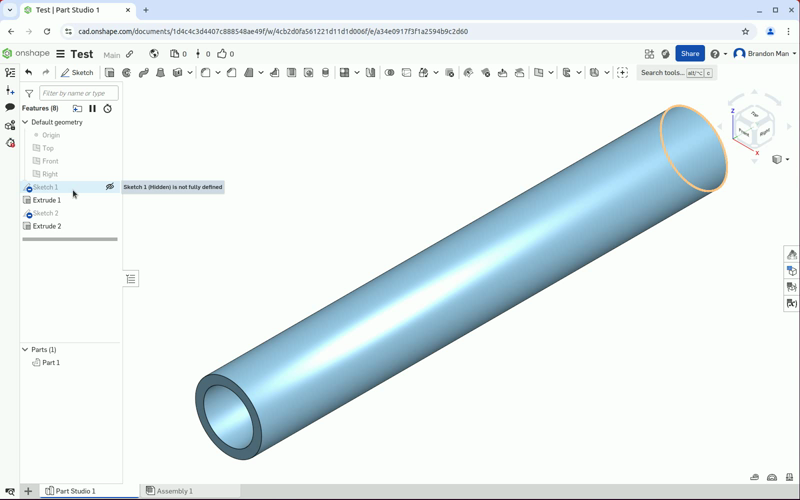
click(73, 189)